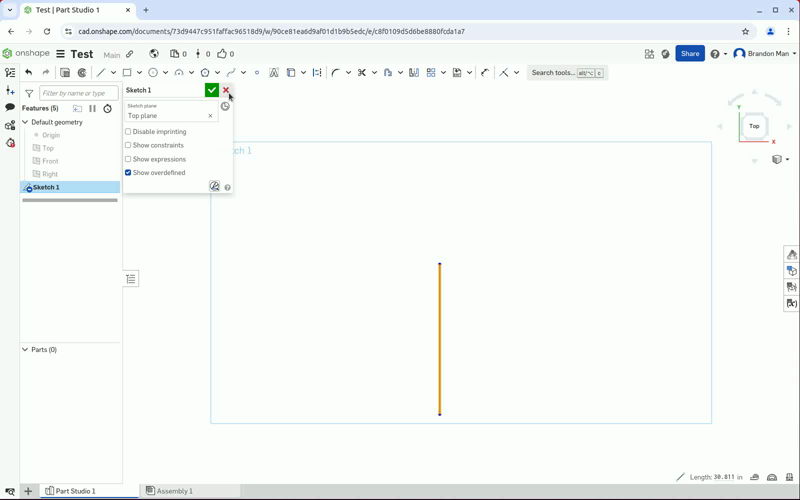
key(shift+h)
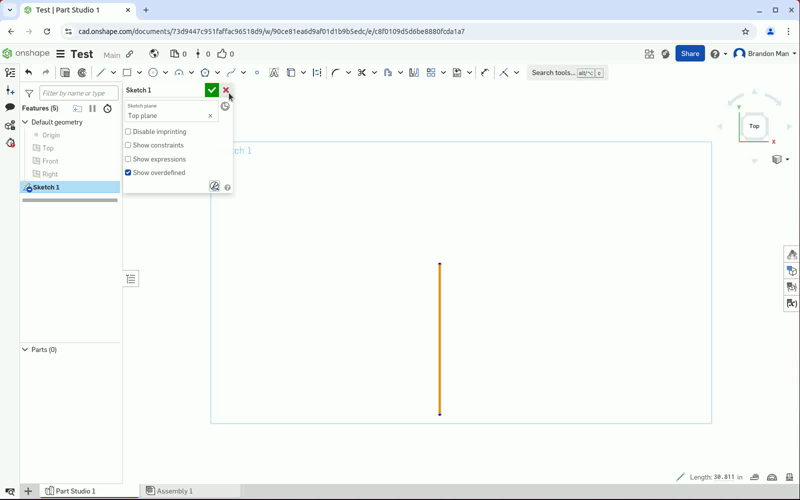
key(shift+s)
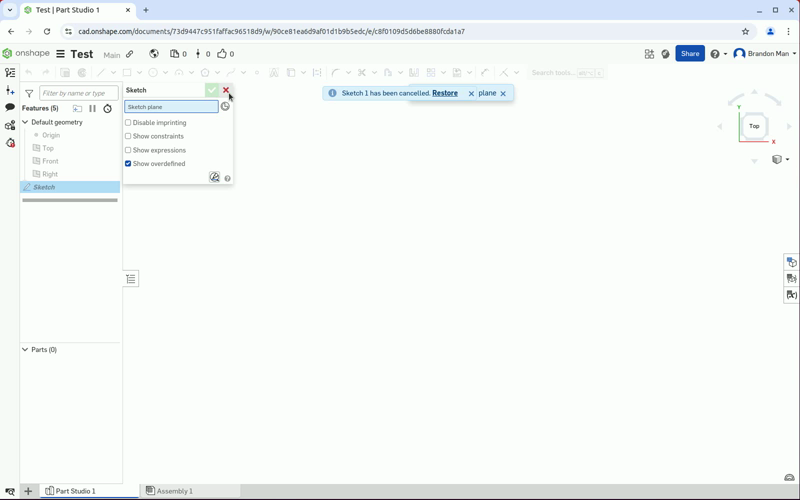
mouse_move(73, 150)
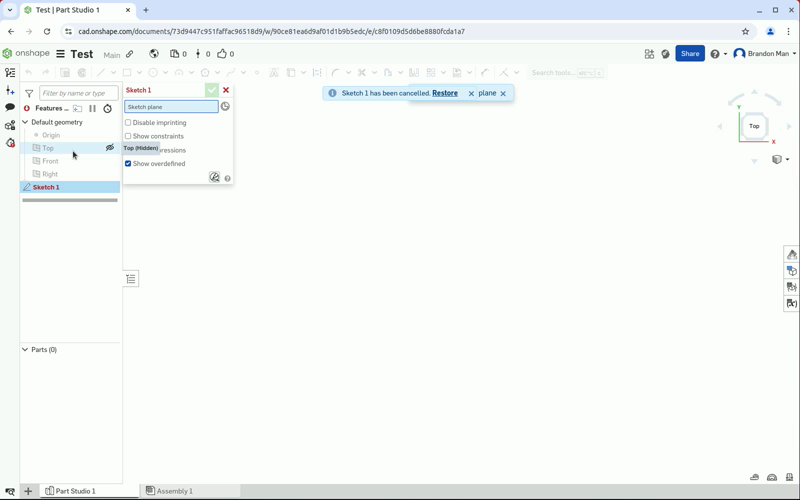
click(73, 150)
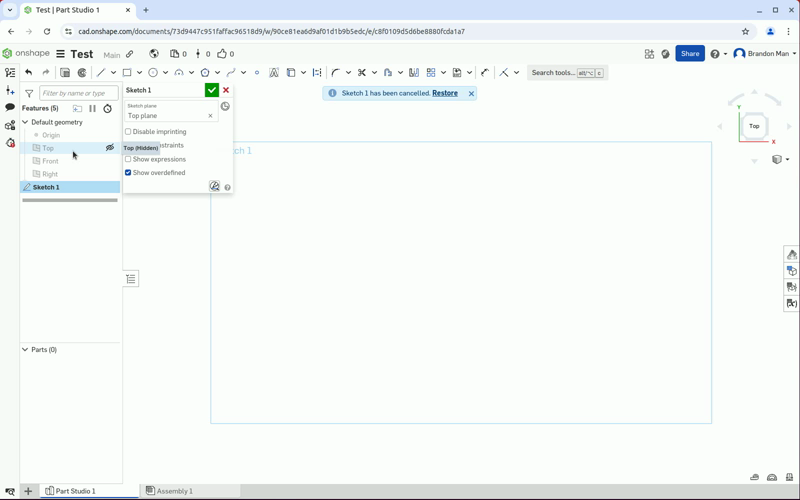
mouse_move(73, 352)
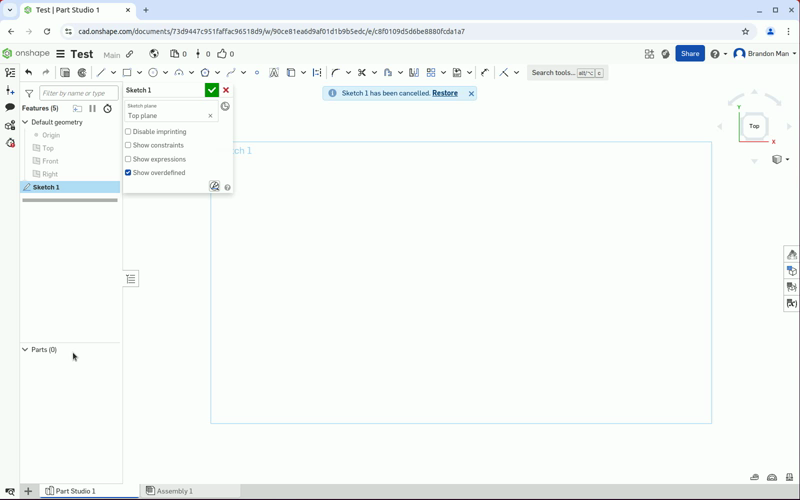
key(y)
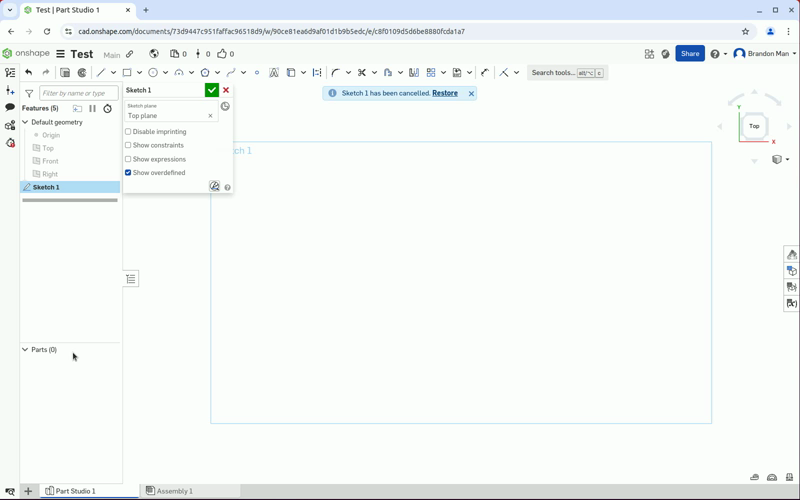
key(l)
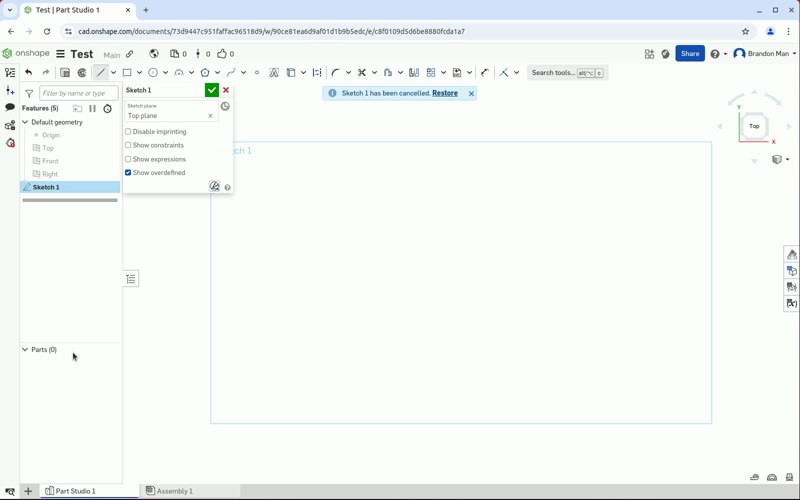
key_down(shift)
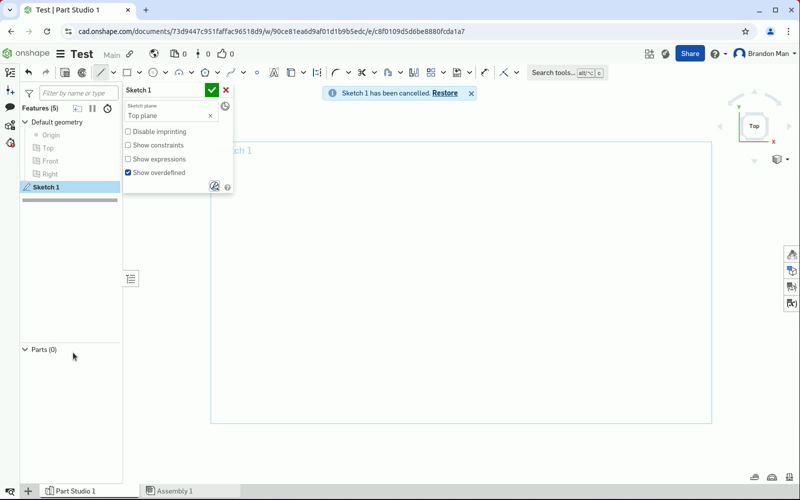
mouse_move(460, 376)
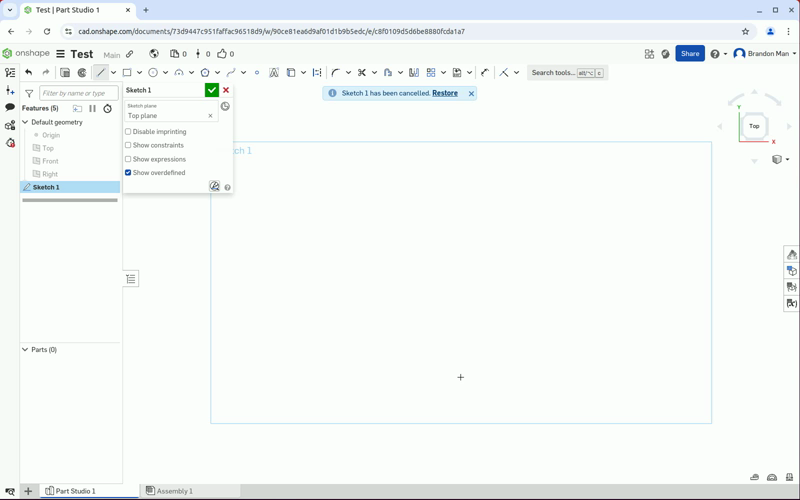
click(460, 376)
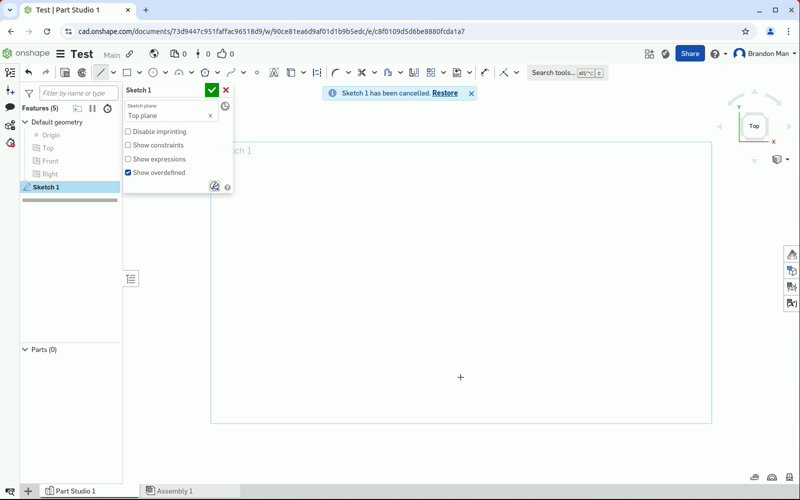
key_up(shift)
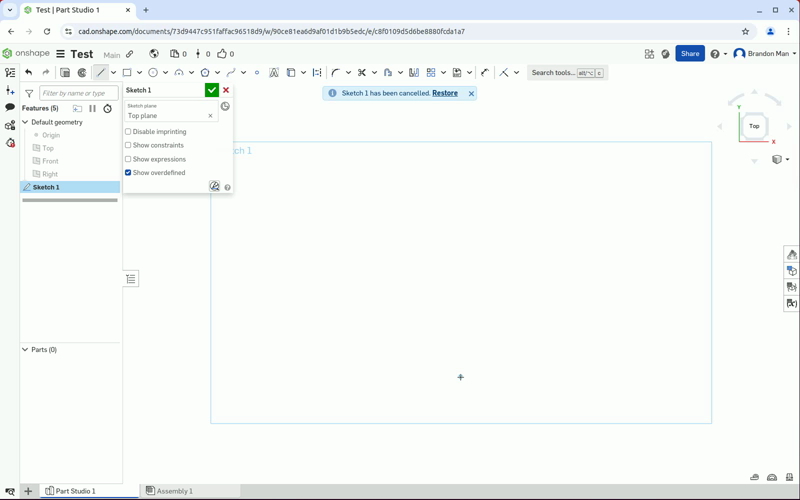
key_down(shift)
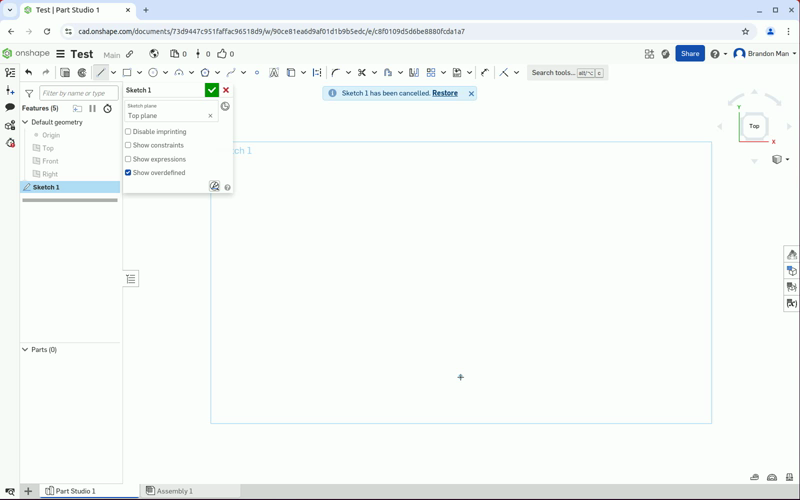
mouse_move(490, 376)
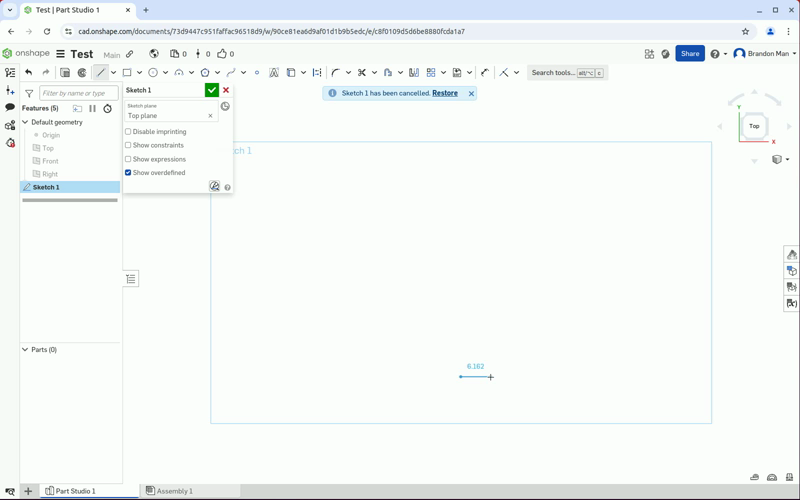
mouse_move(498, 363)
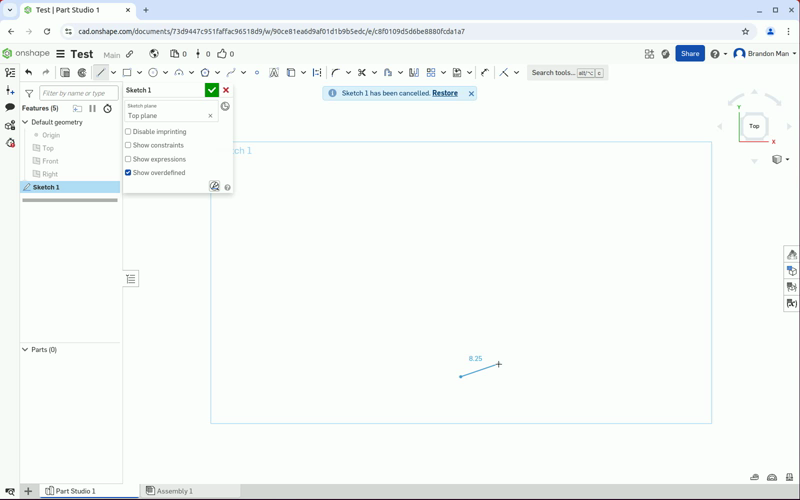
click(498, 363)
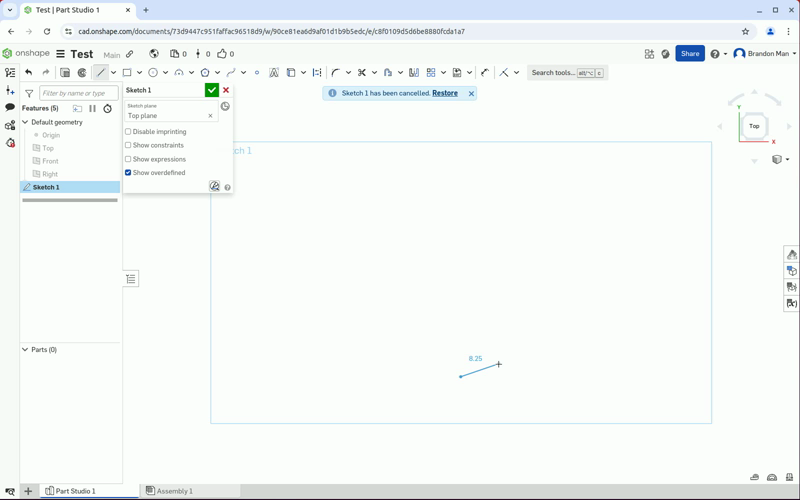
key_up(shift)
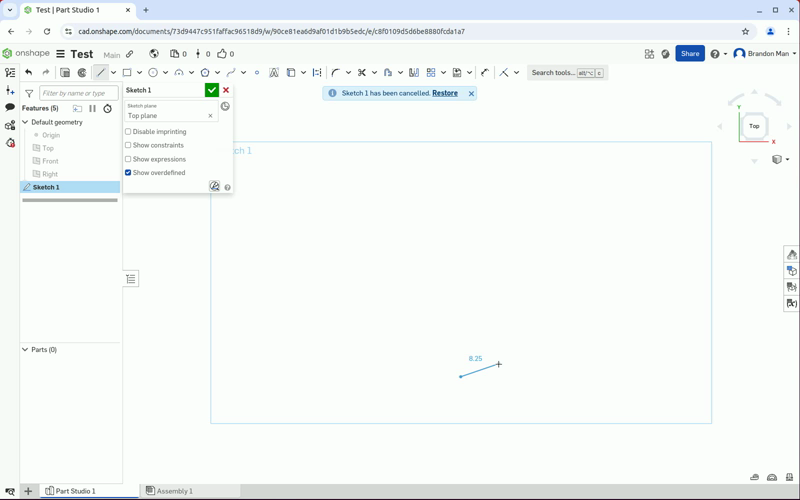
key_down(shift)
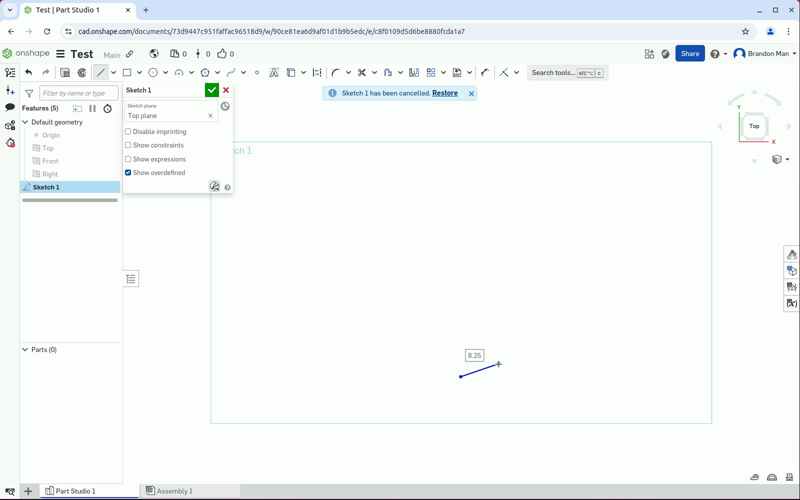
mouse_move(498, 302)
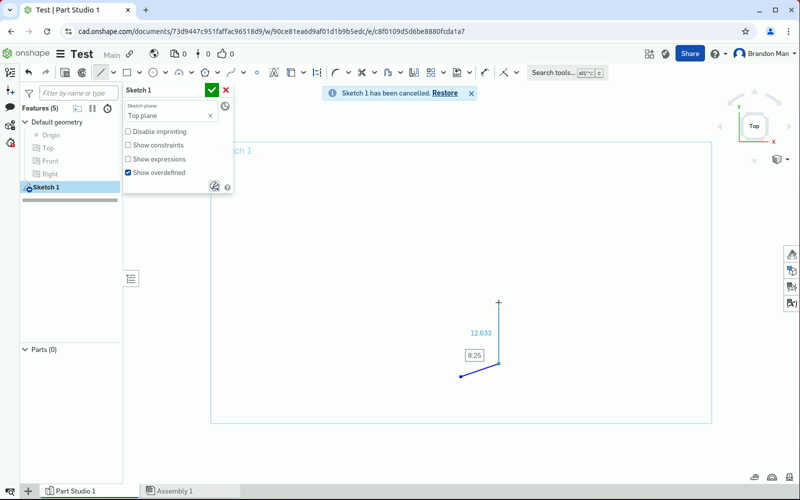
click(498, 302)
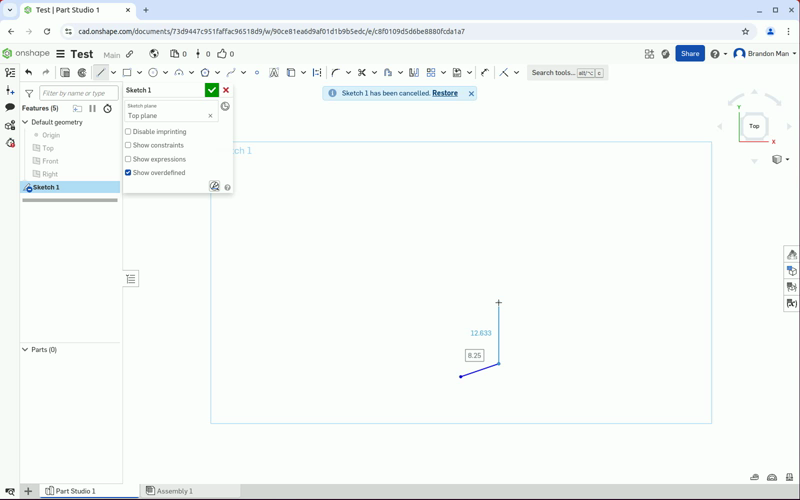
key_up(shift)
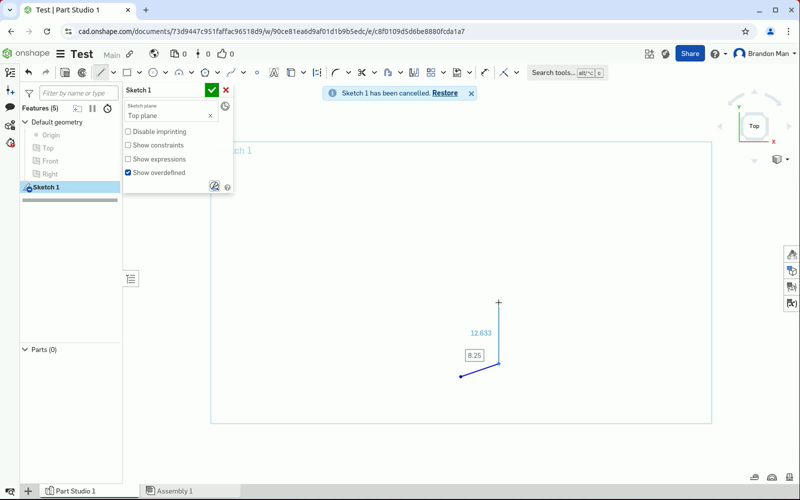
key_down(shift)
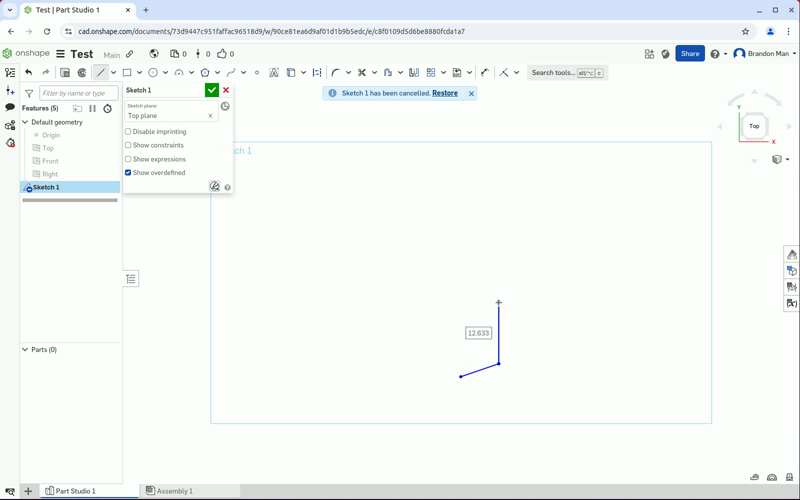
mouse_move(573, 302)
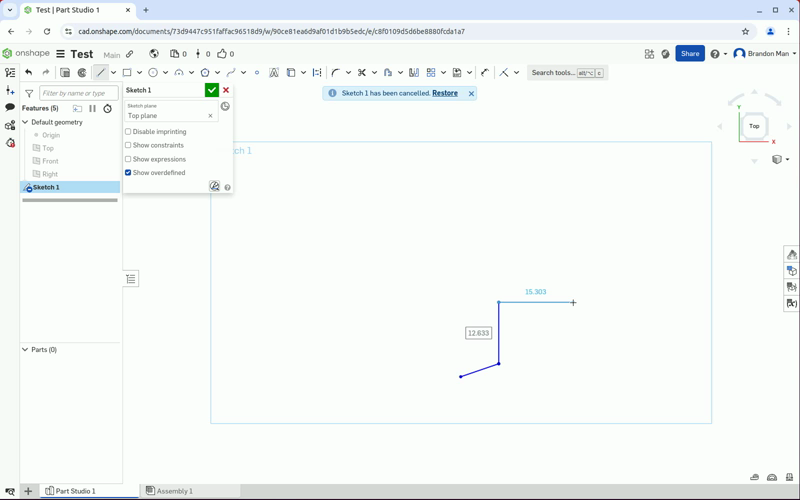
click(573, 302)
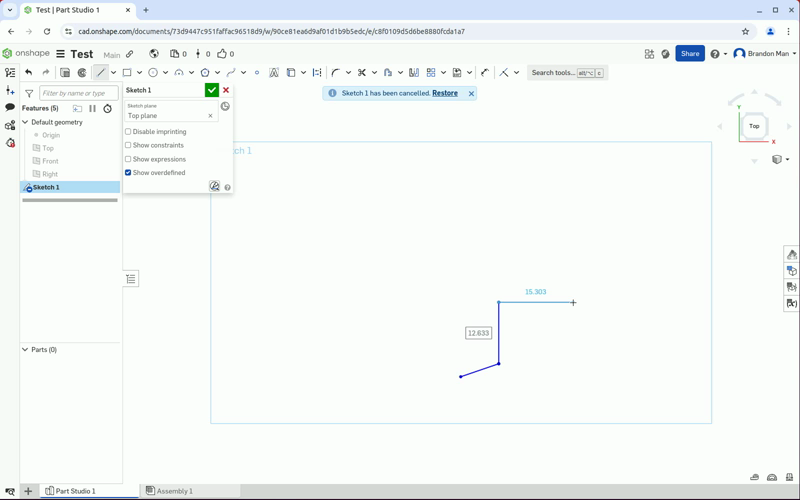
key_up(shift)
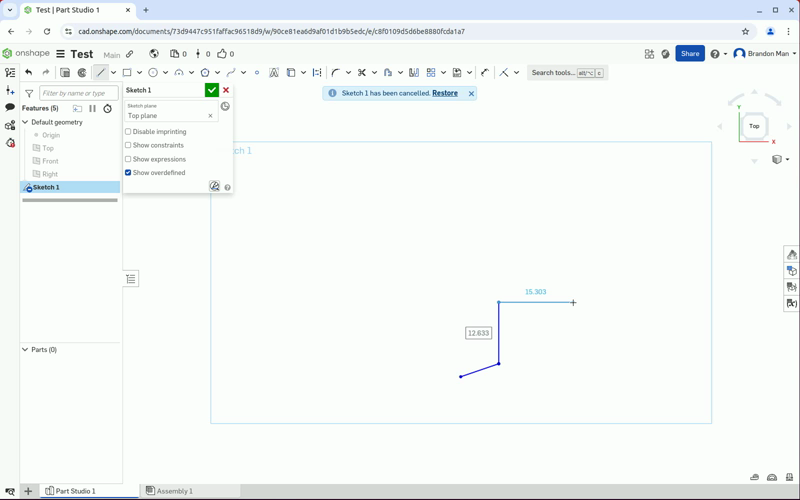
key_down(shift)
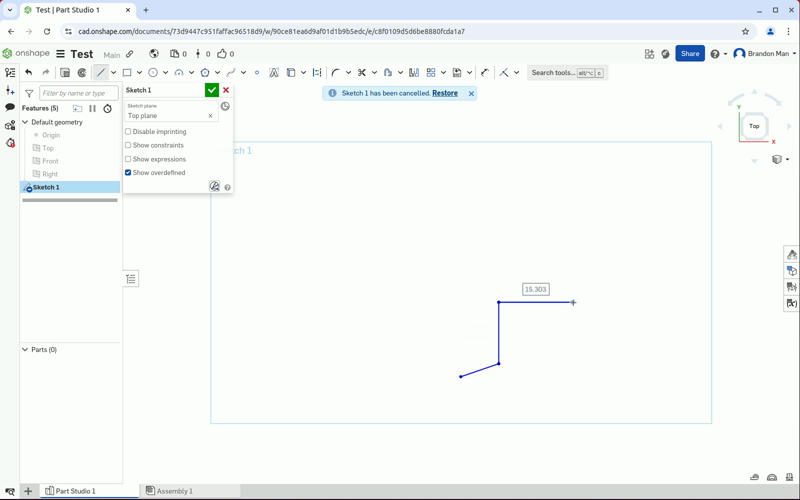
mouse_move(589, 302)
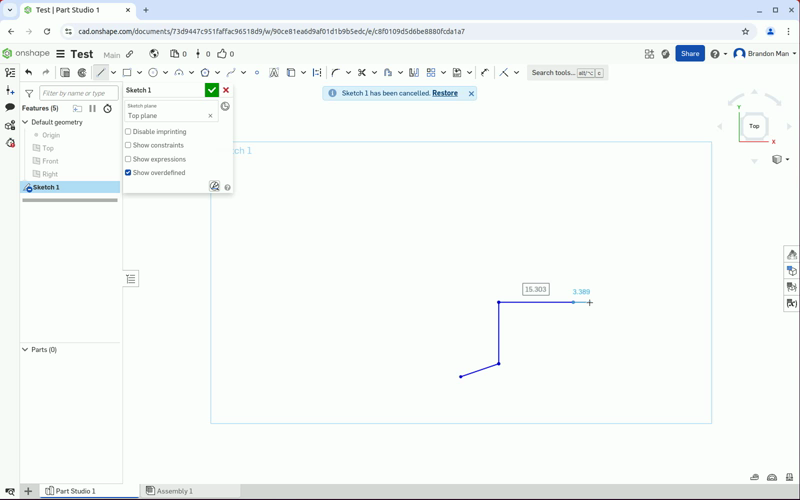
mouse_move(573, 283)
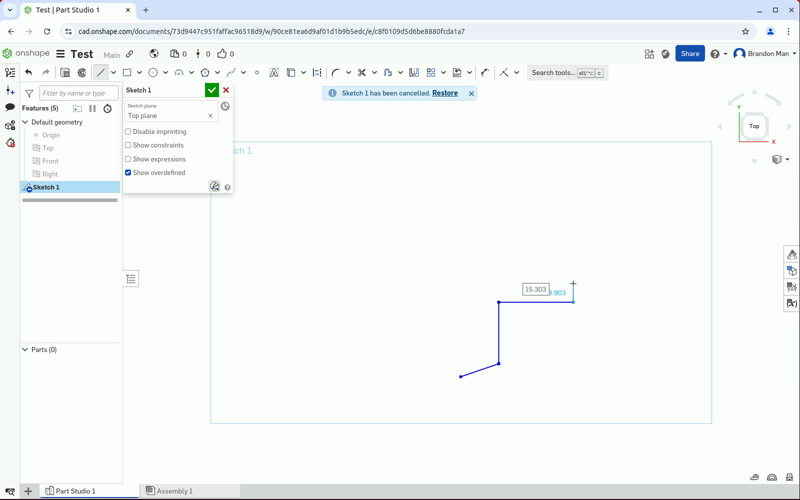
click(573, 283)
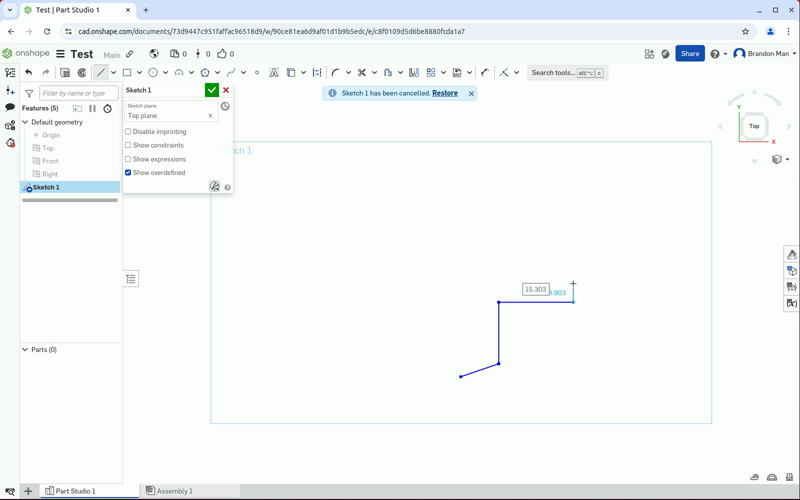
key_up(shift)
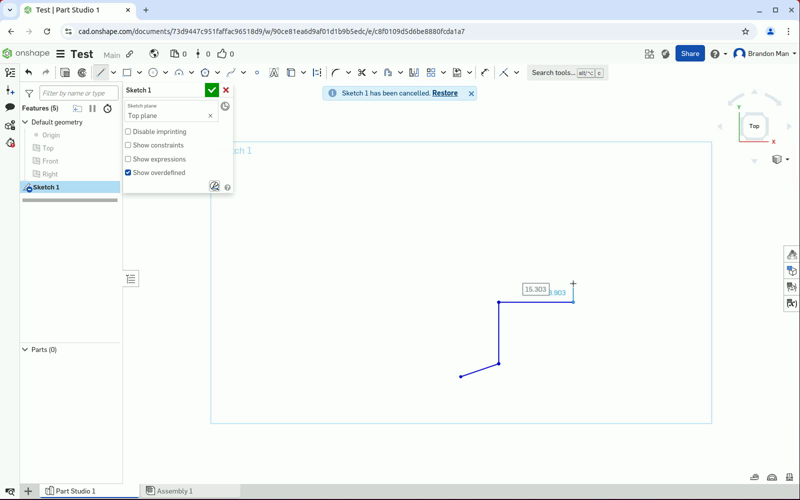
key_down(shift)
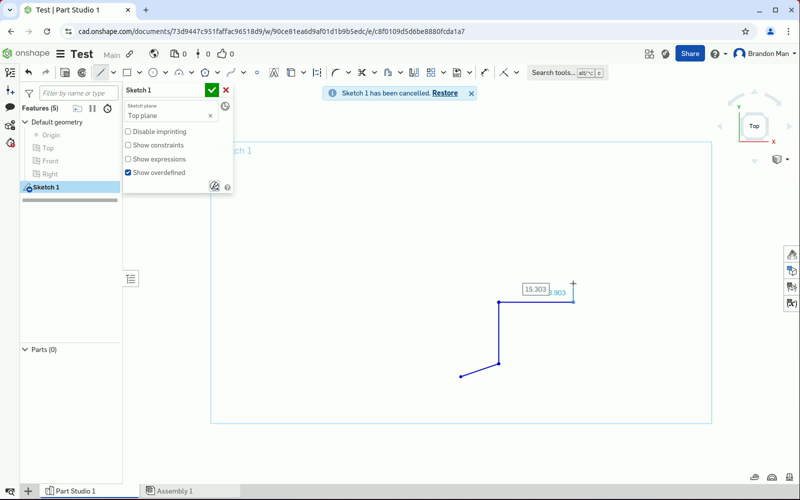
mouse_move(460, 283)
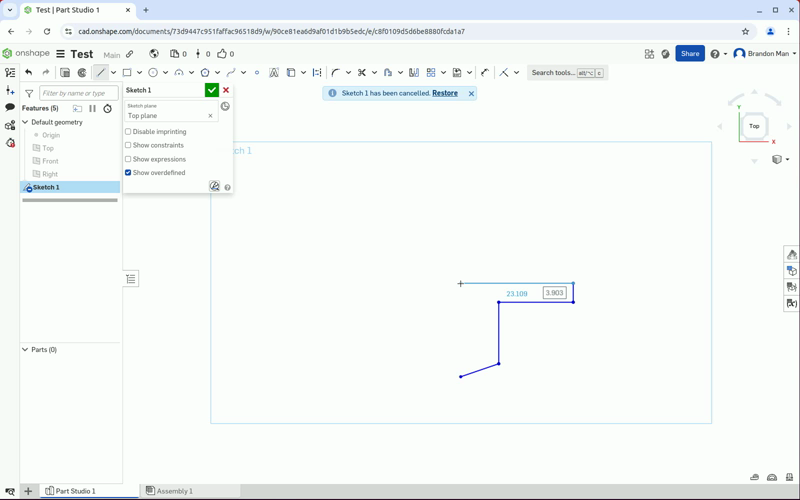
click(460, 283)
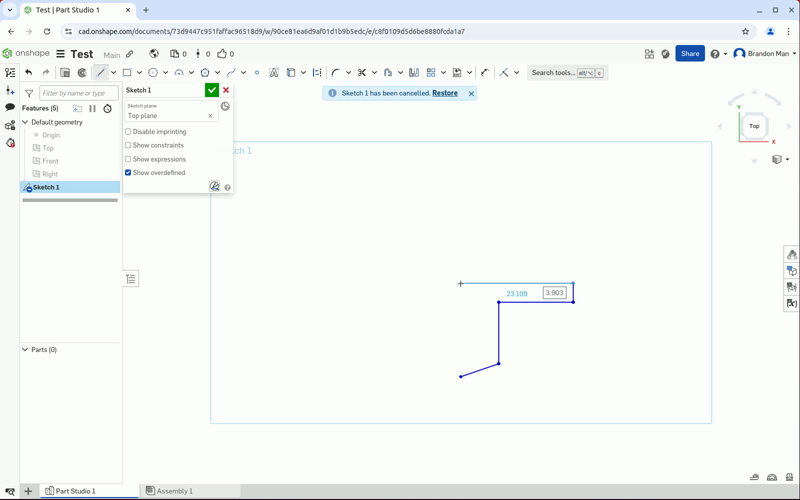
key_up(shift)
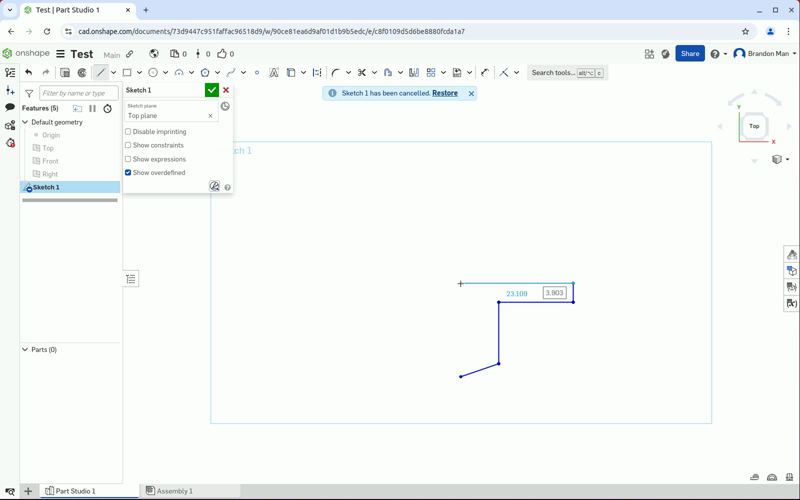
key_down(shift)
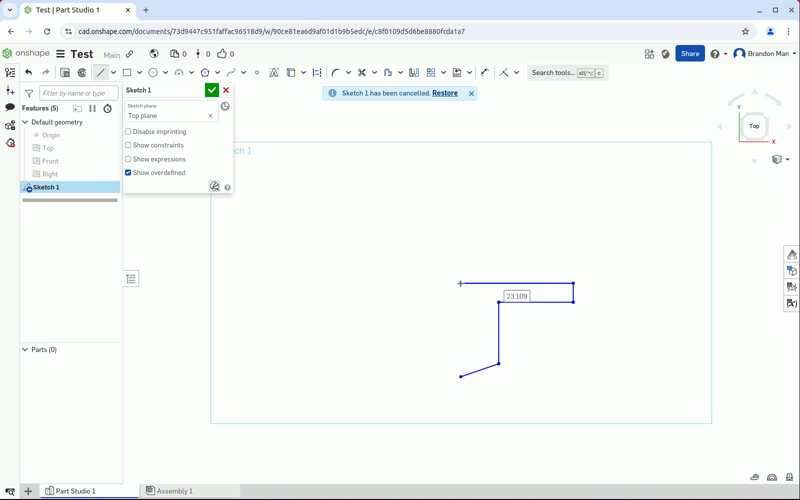
mouse_move(460, 376)
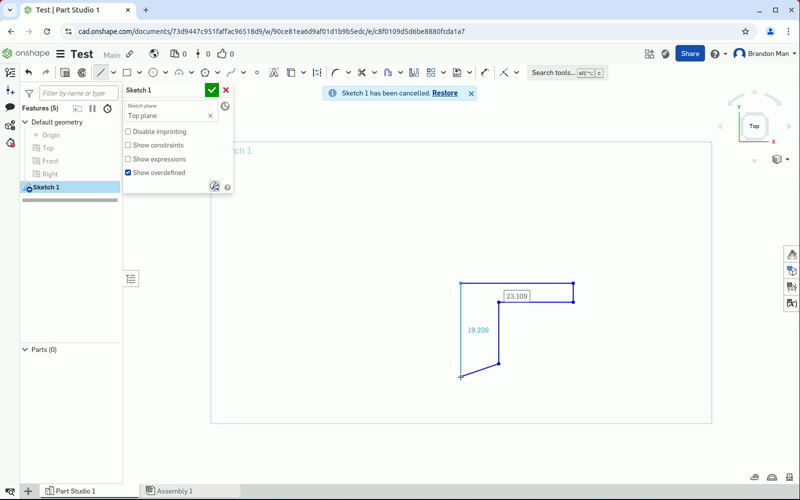
key_up(shift)
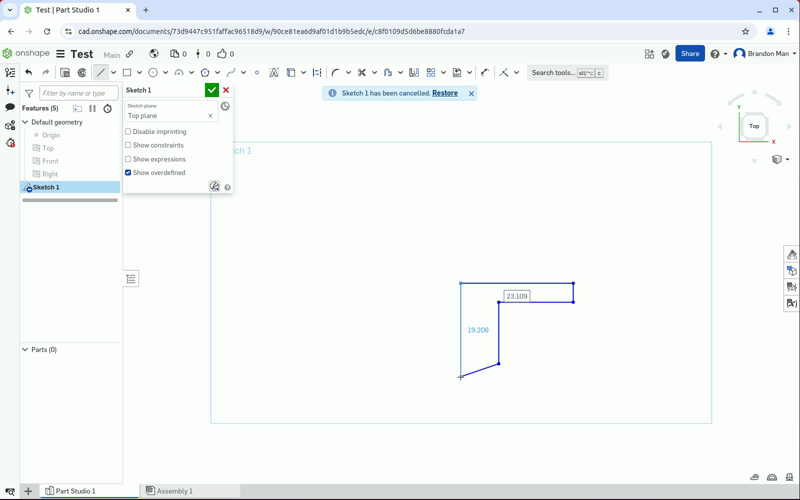
click(460, 376)
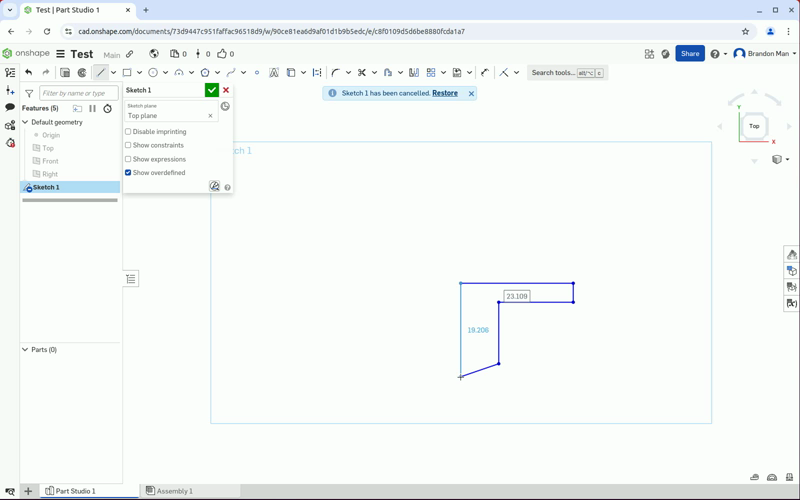
key(esc)
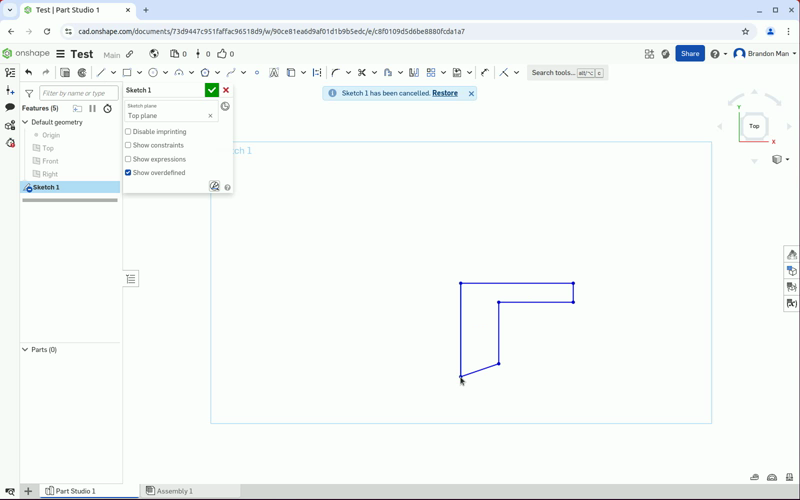
mouse_move(486, 302)
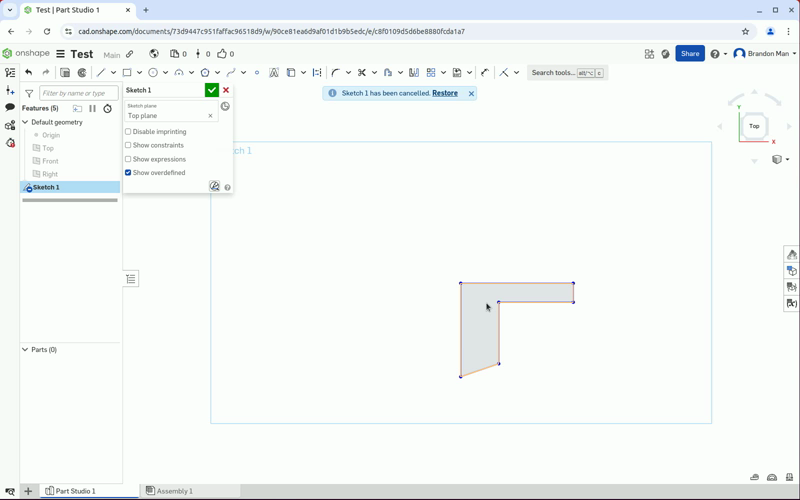
click(486, 302)
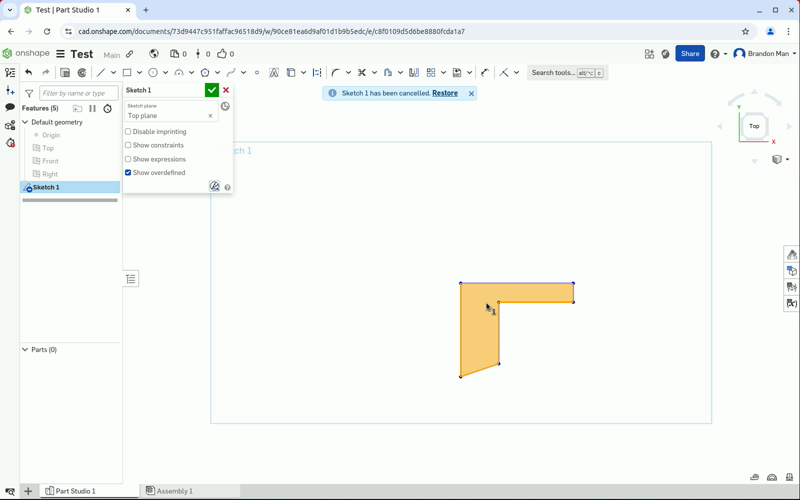
mouse_move(73, 352)
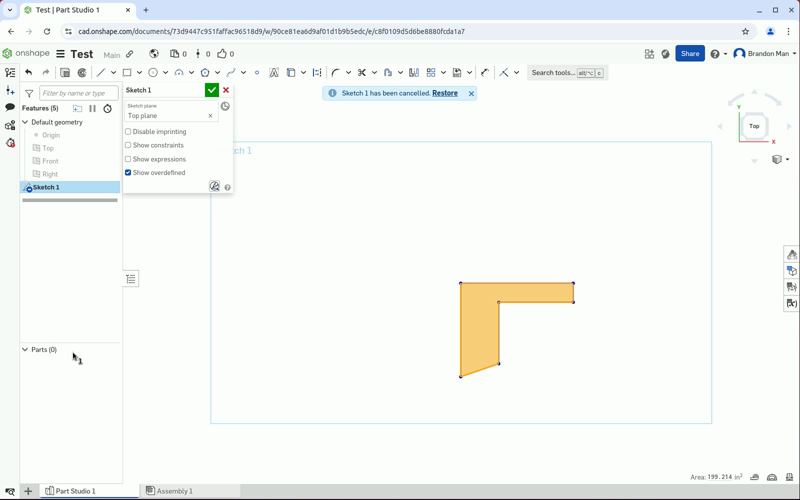
key(shift+y)
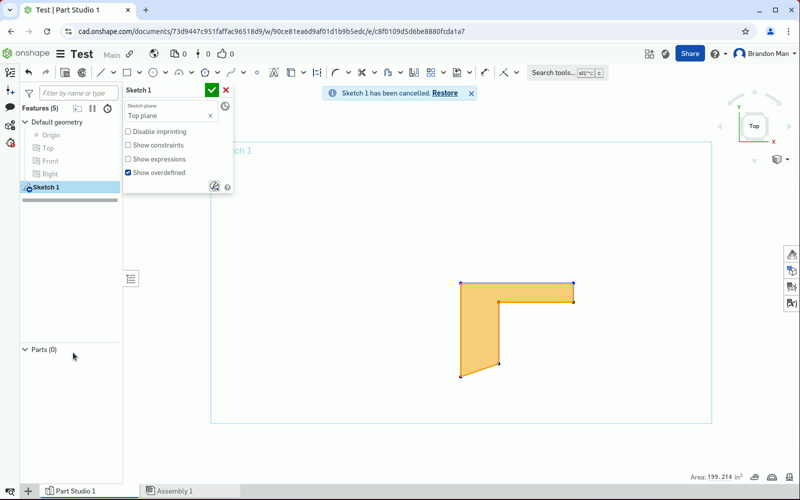
key(shift+e)
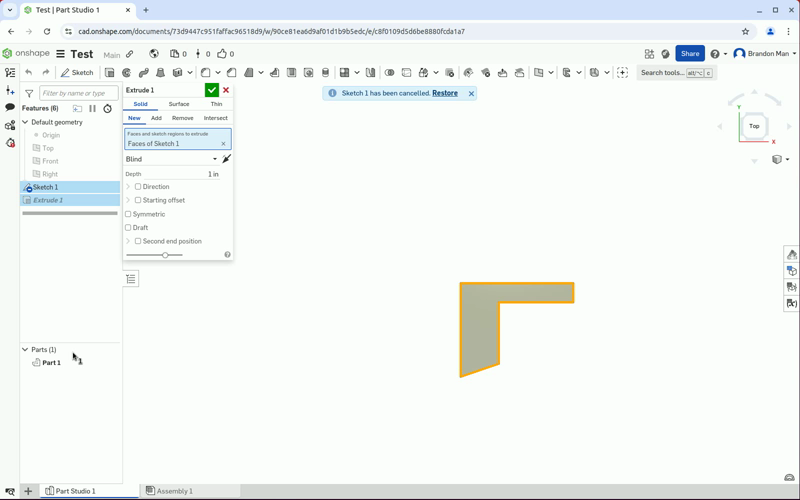
mouse_move(143, 106)
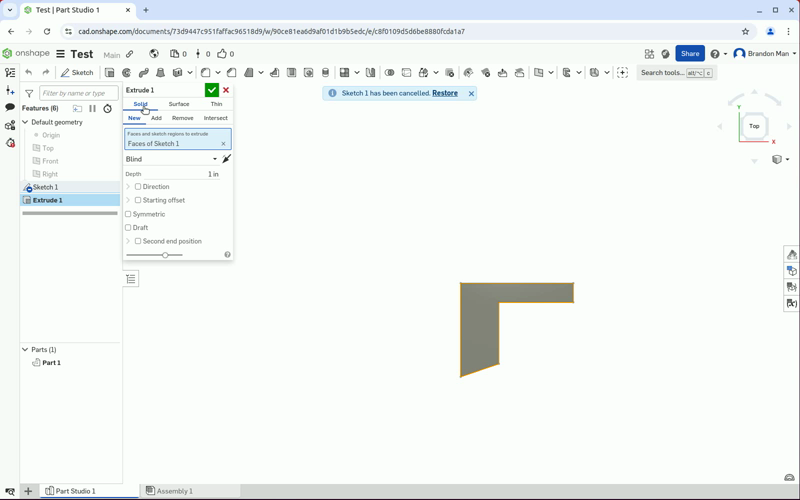
click(143, 106)
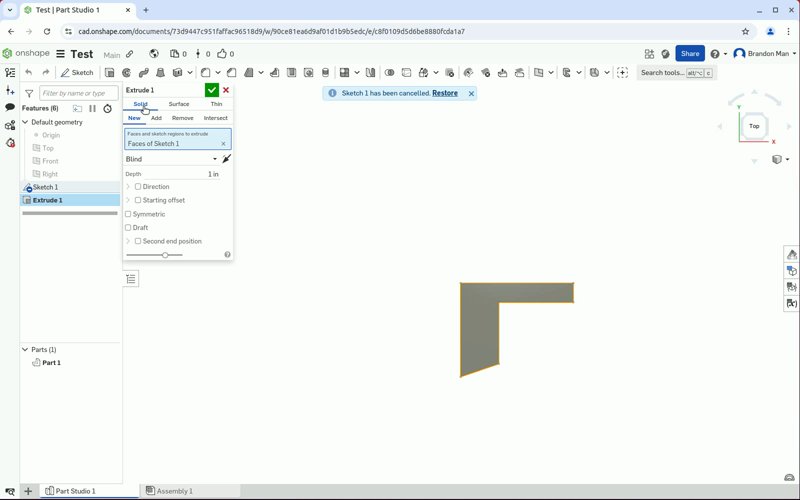
mouse_move(137, 120)
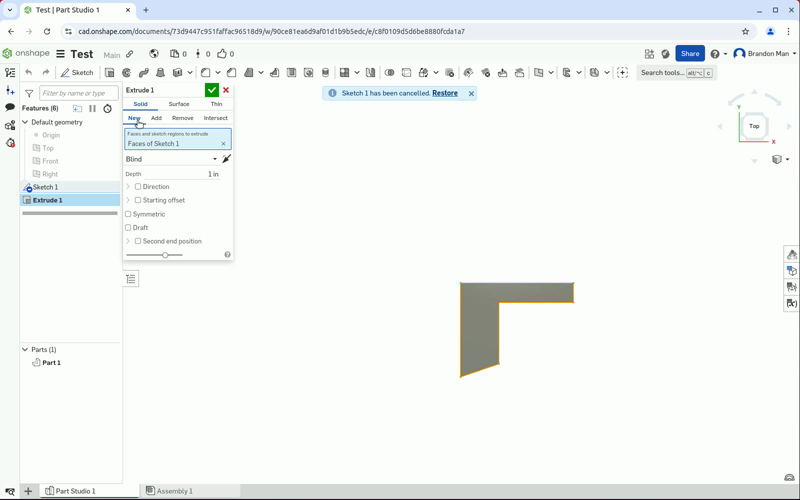
click(137, 120)
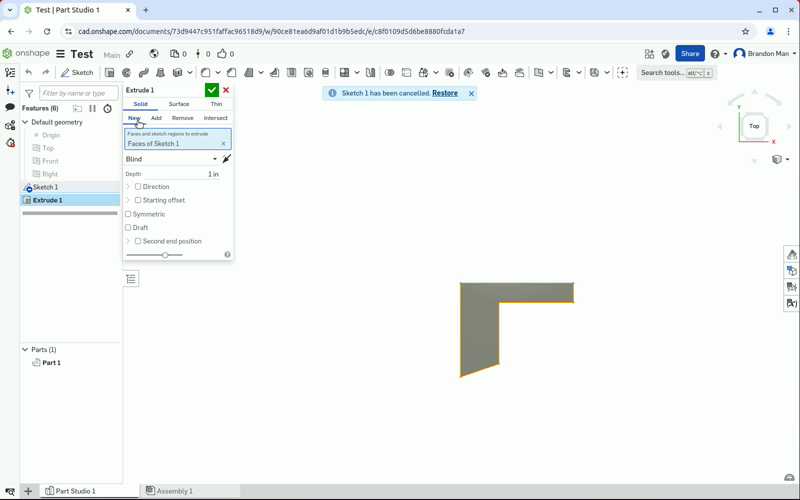
key(tab, 4)
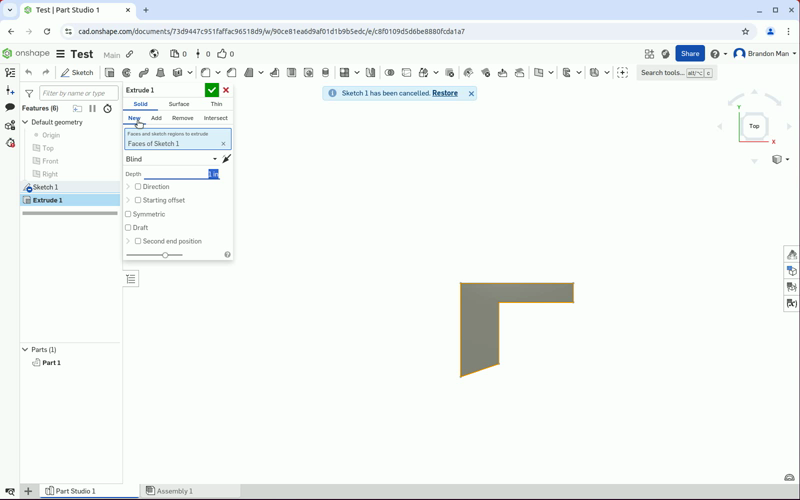
text(15.405)
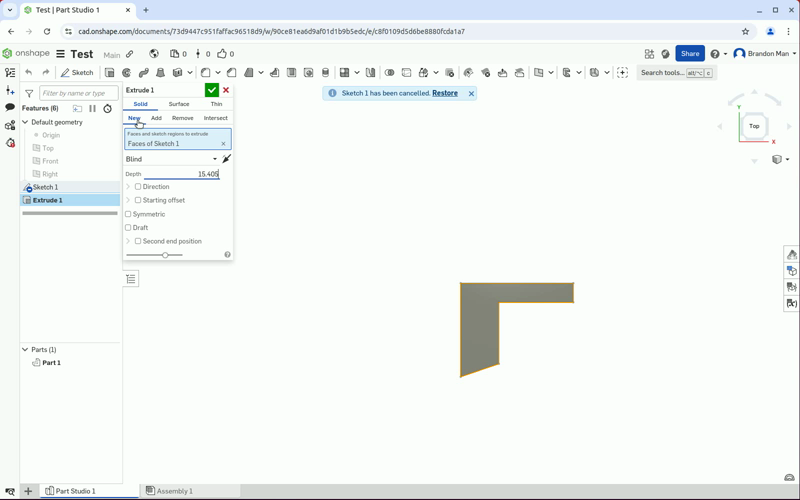
key(enter)
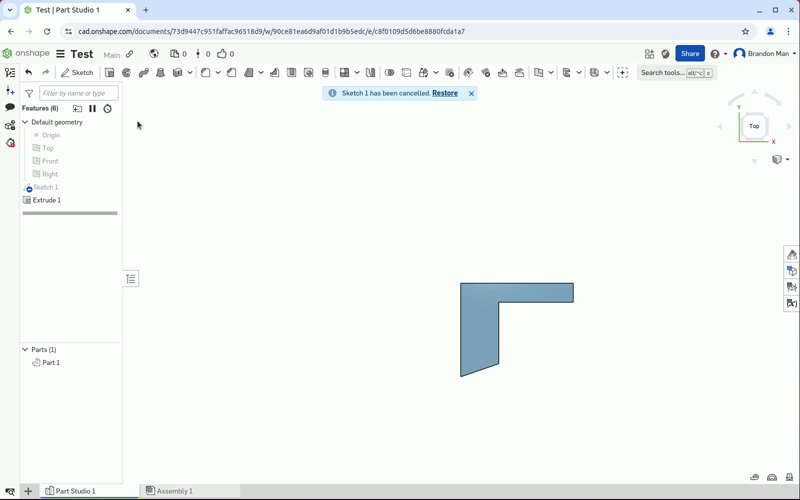
key(shift+h)
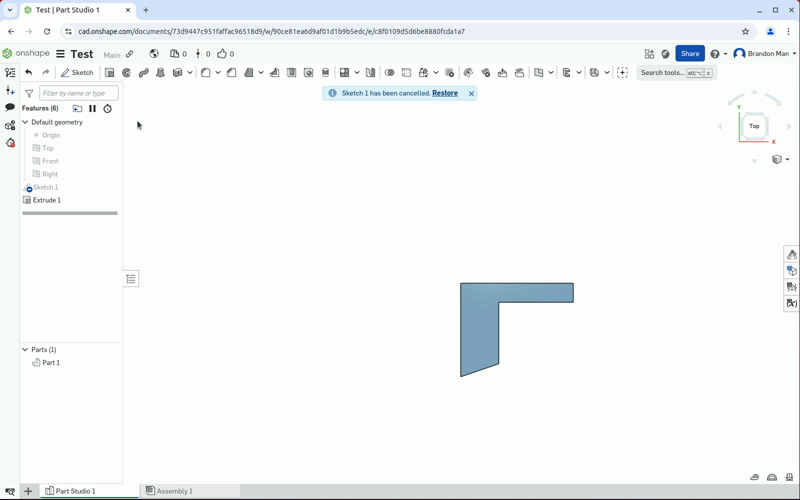
key(shift+h)
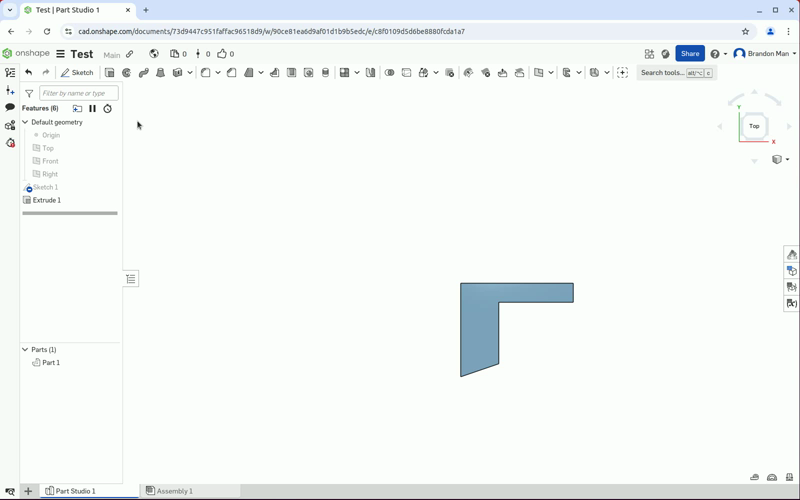
mouse_move(73, 189)
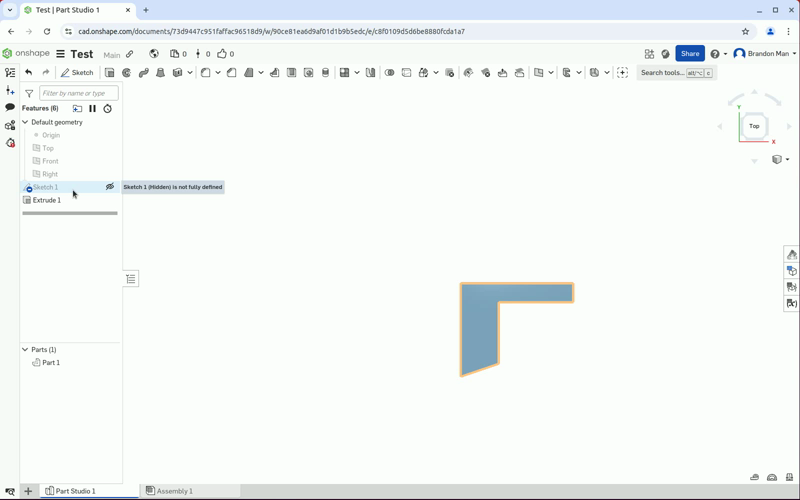
click(73, 189)
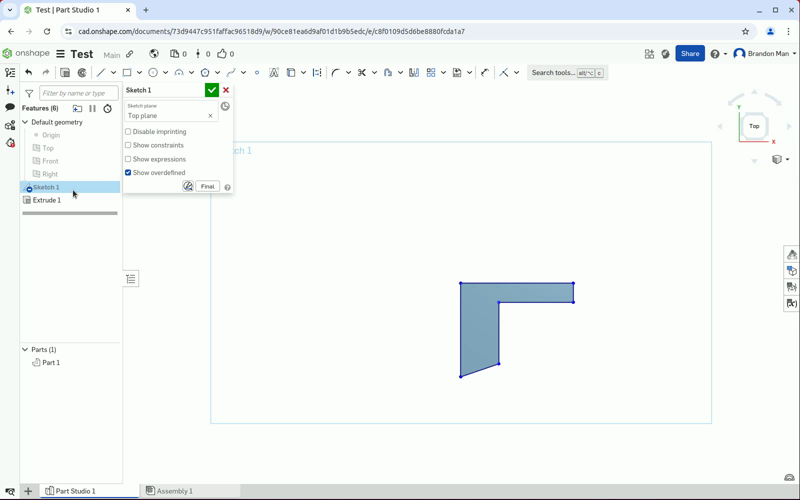
mouse_move(229, 92)
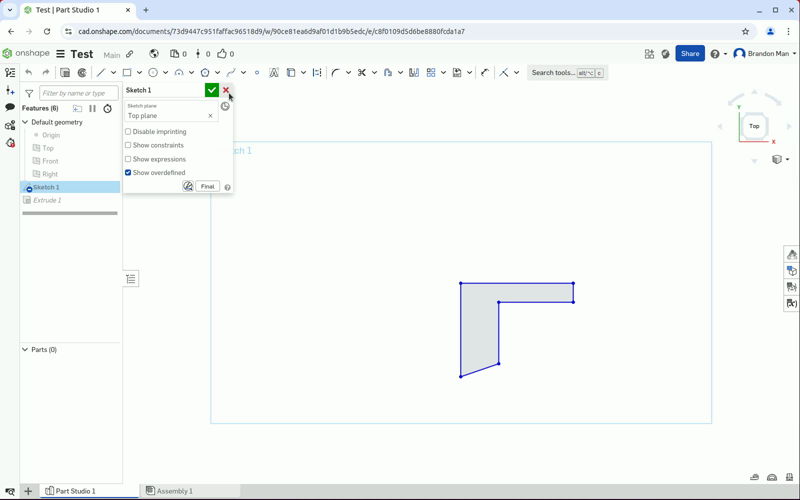
click(229, 92)
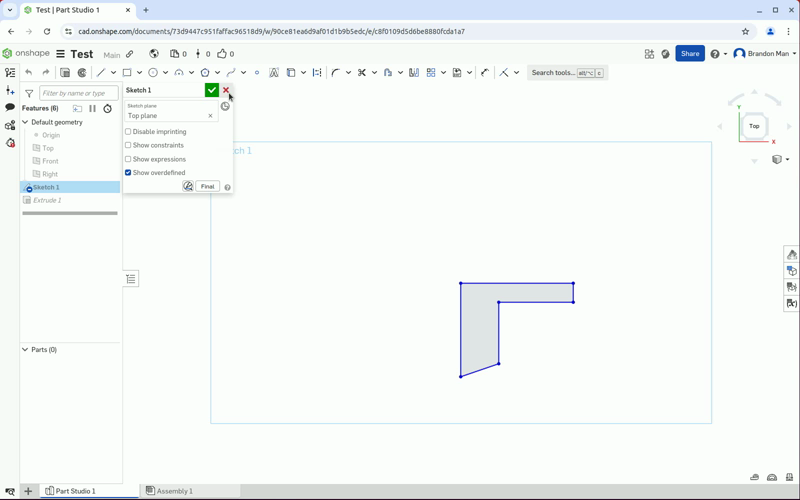
key(shift+s)
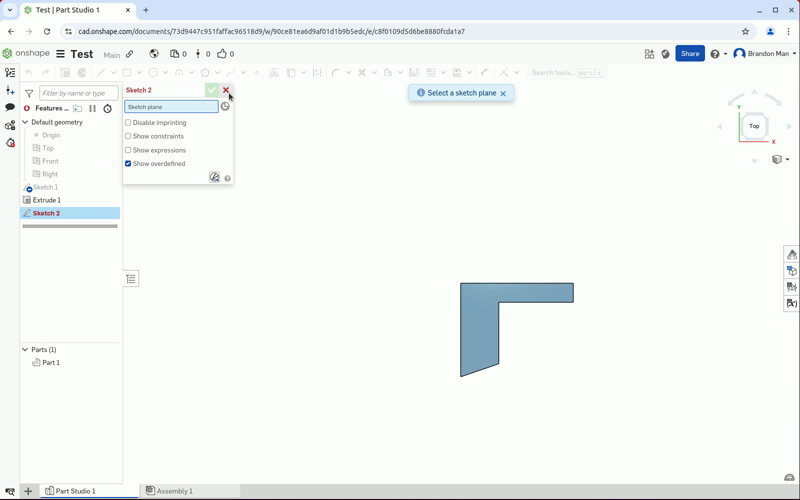
mouse_move(73, 150)
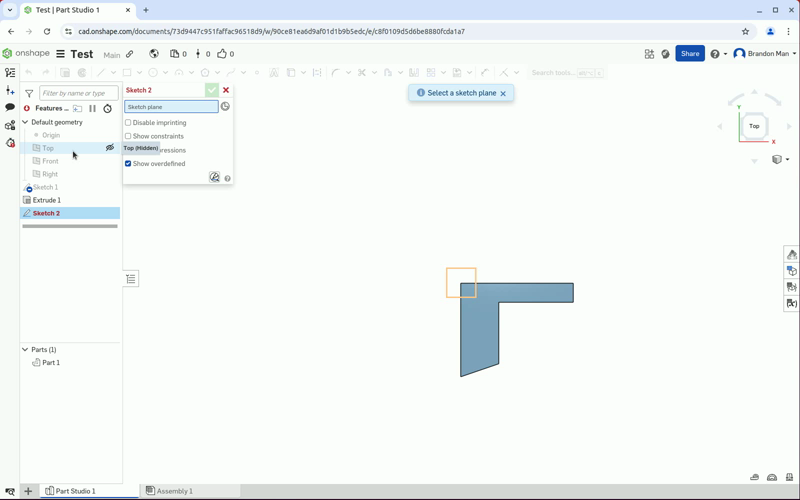
click(73, 150)
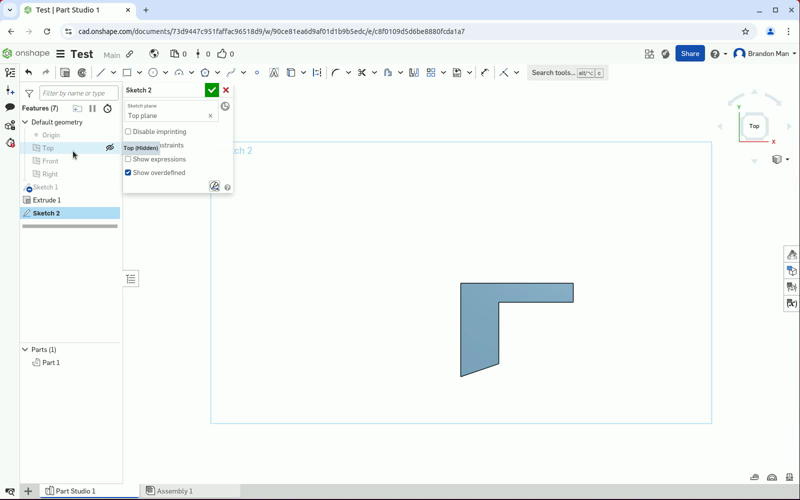
mouse_move(73, 352)
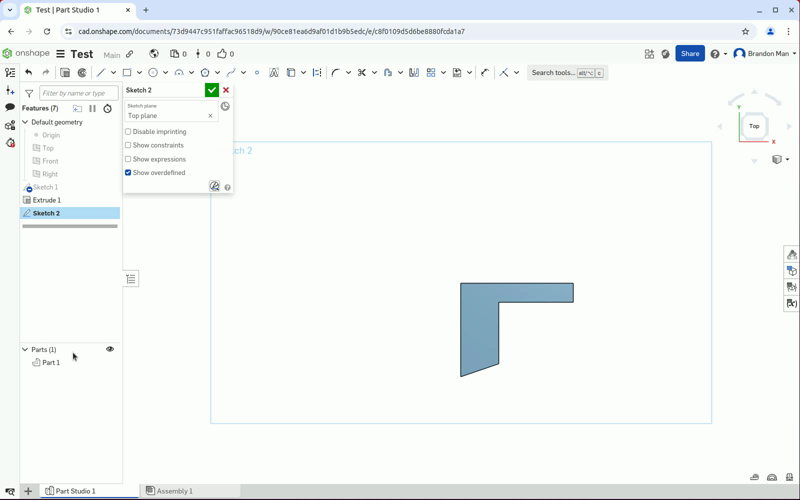
key(y)
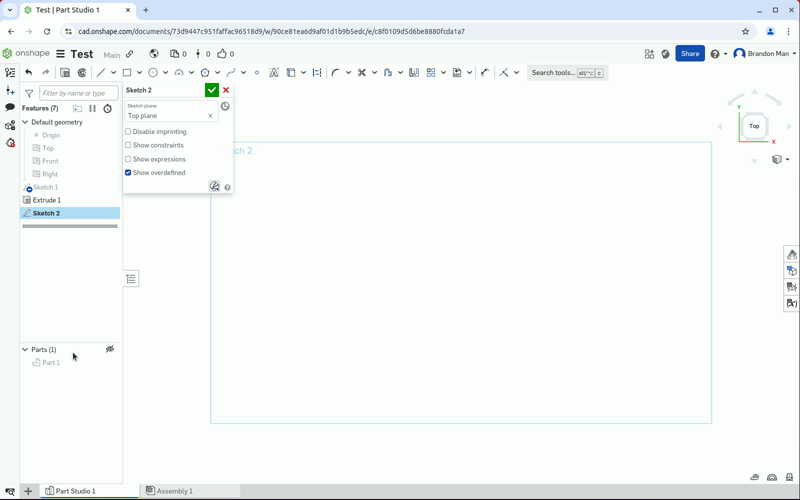
key(l)
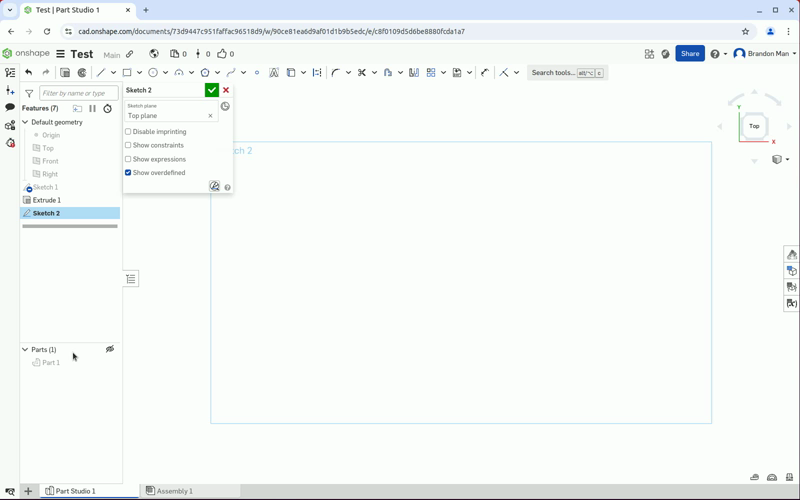
key_down(shift)
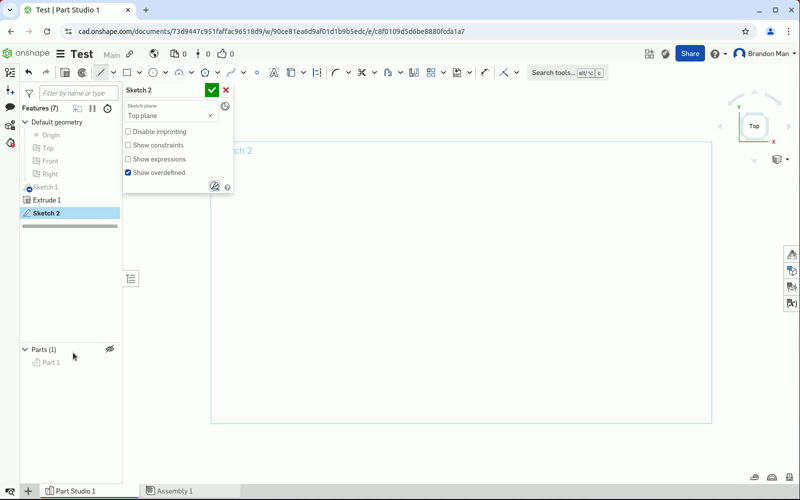
mouse_move(498, 363)
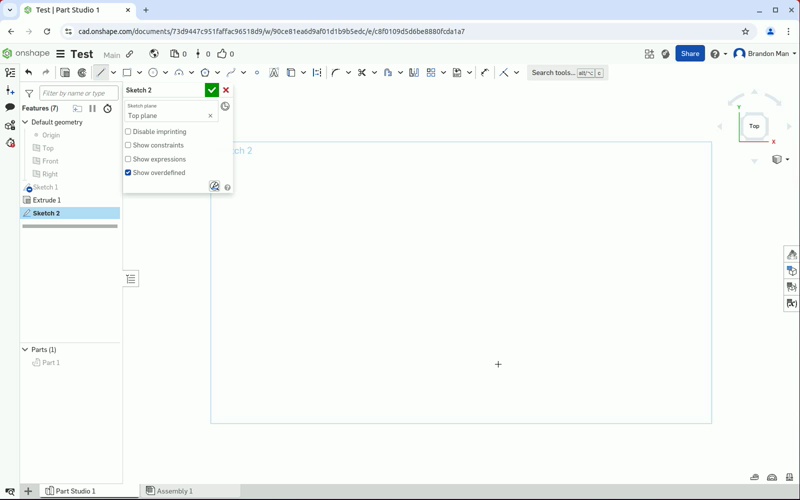
click(498, 363)
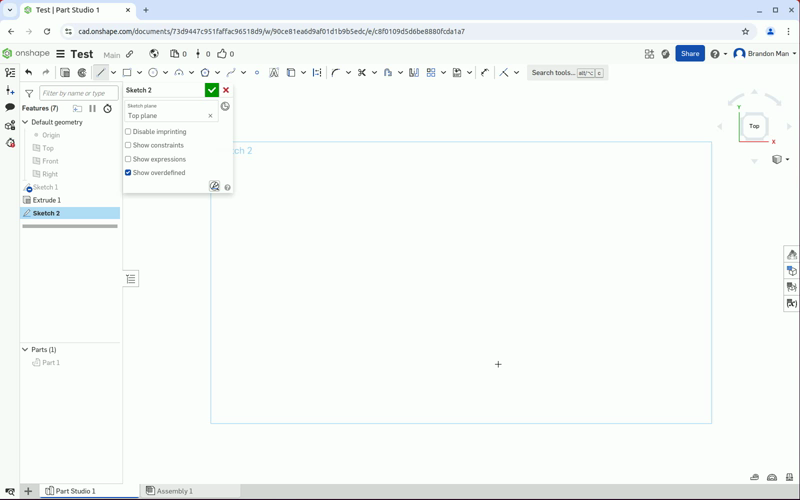
key_up(shift)
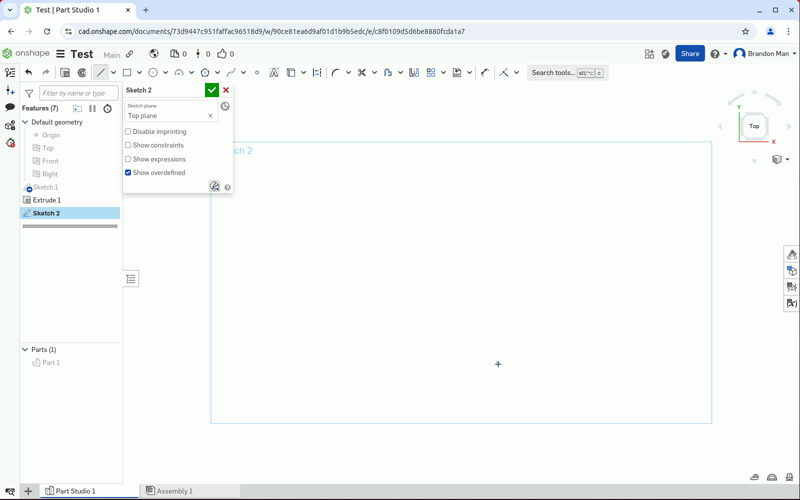
key_down(shift)
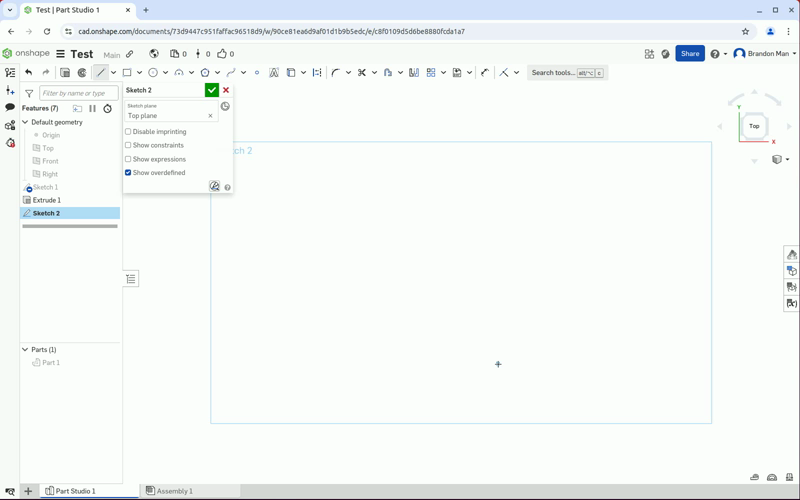
mouse_move(573, 338)
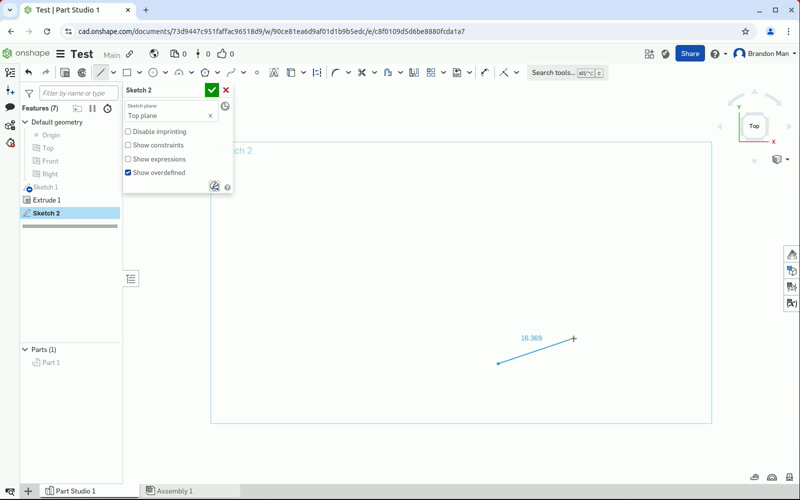
click(573, 338)
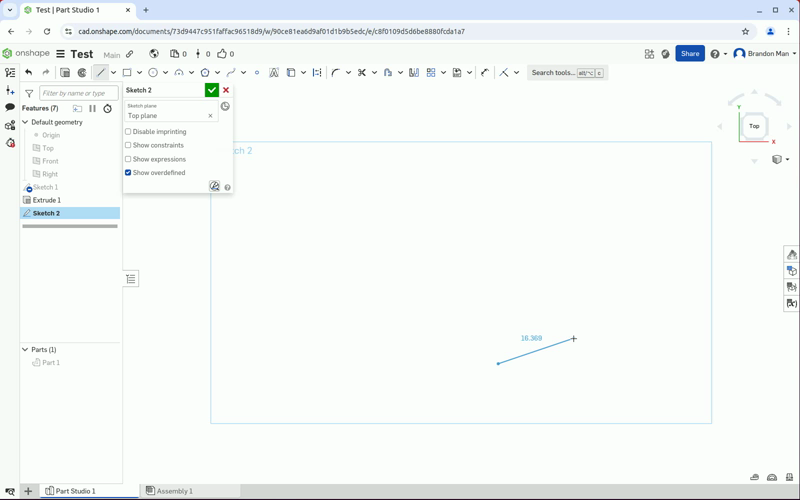
key_up(shift)
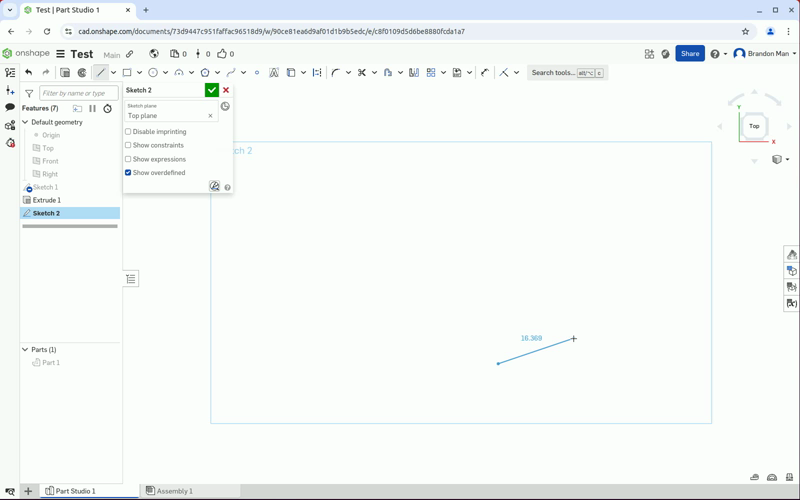
key_down(shift)
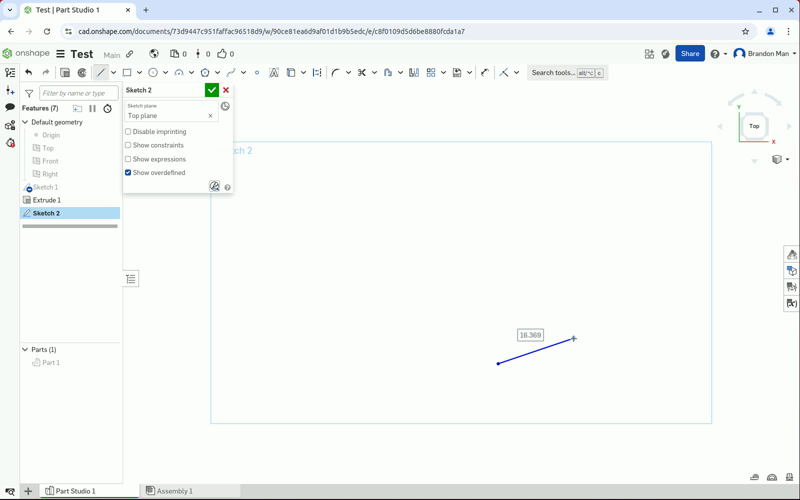
mouse_move(589, 338)
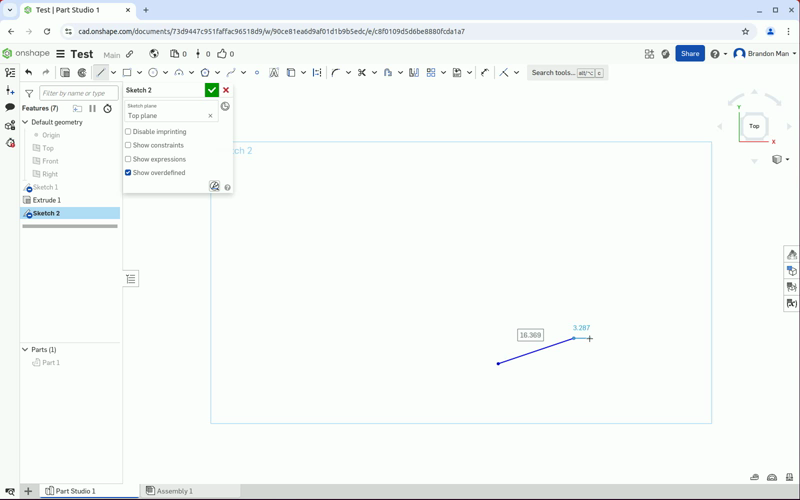
mouse_move(573, 301)
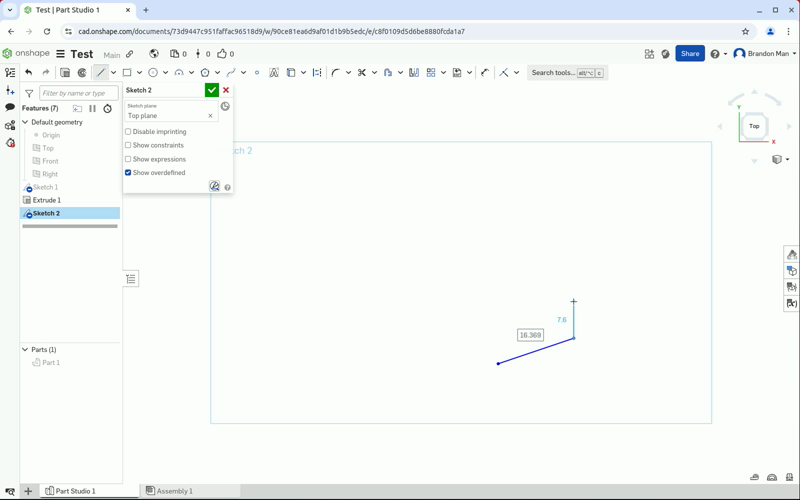
click(573, 301)
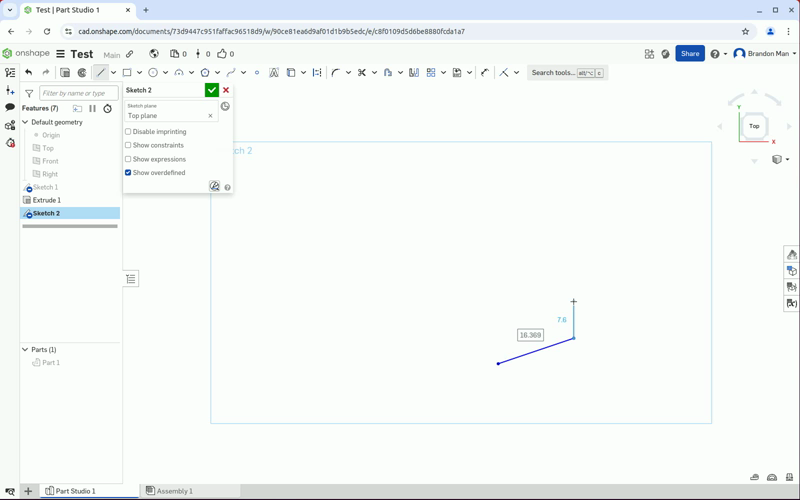
key_up(shift)
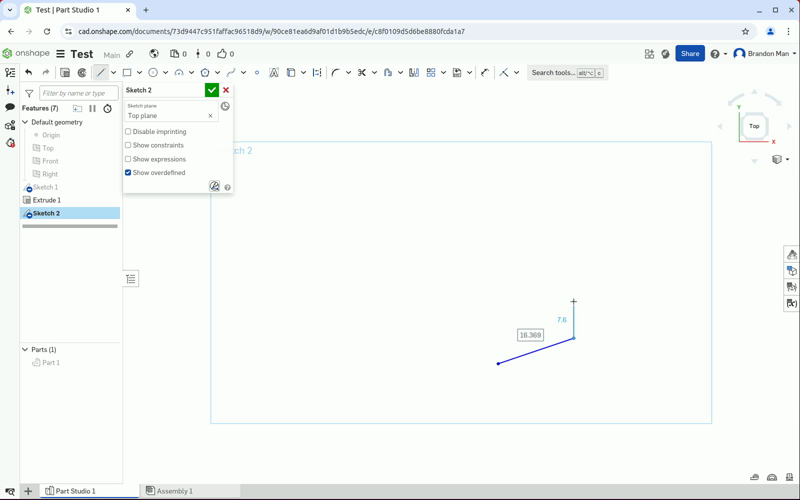
key_down(shift)
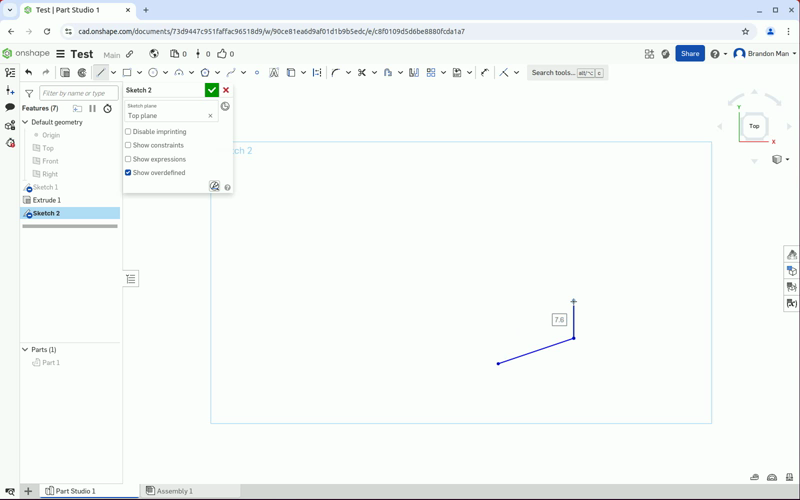
mouse_move(498, 301)
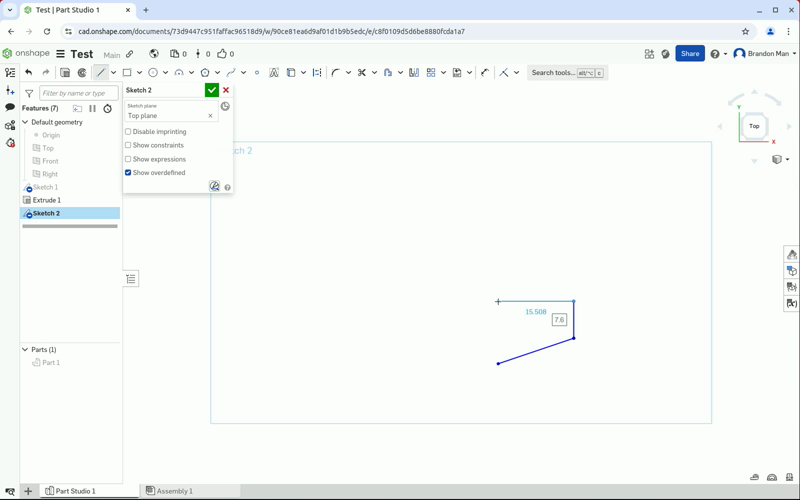
click(498, 301)
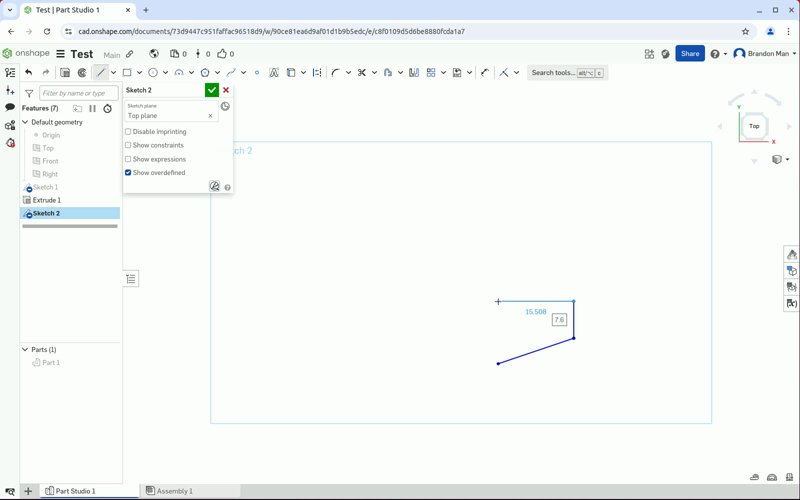
key_up(shift)
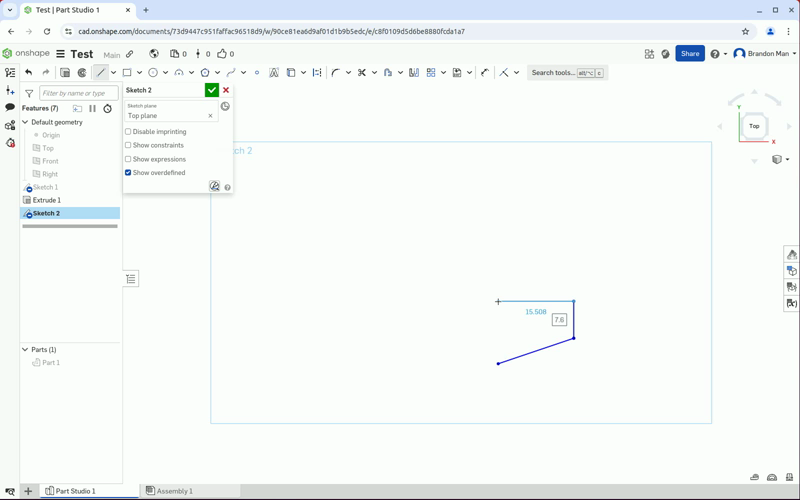
key_down(shift)
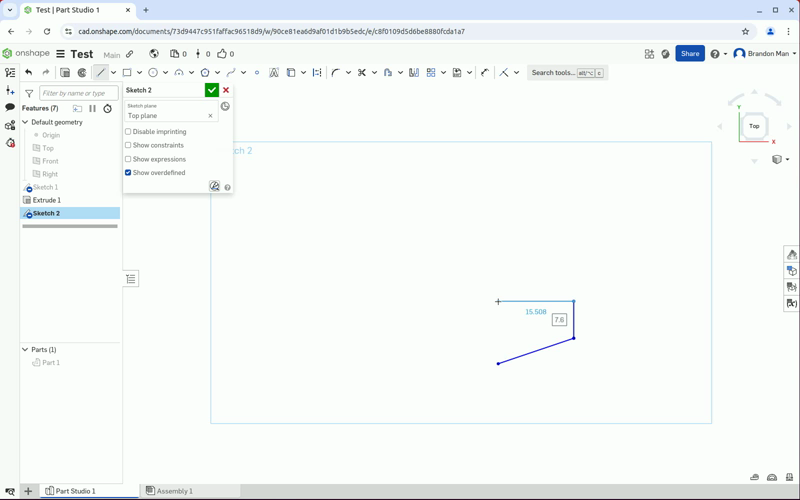
mouse_move(498, 363)
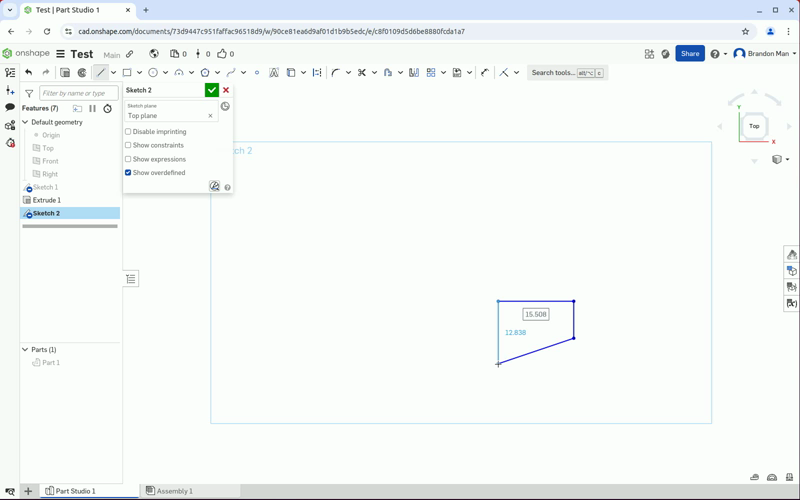
key_up(shift)
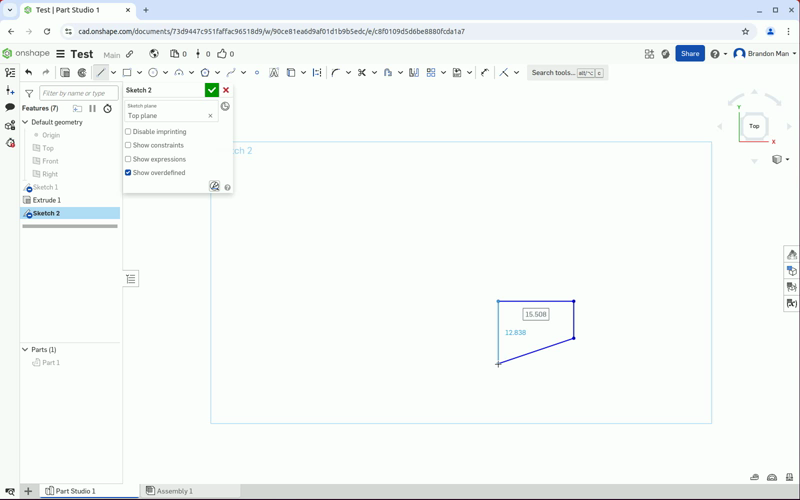
click(498, 363)
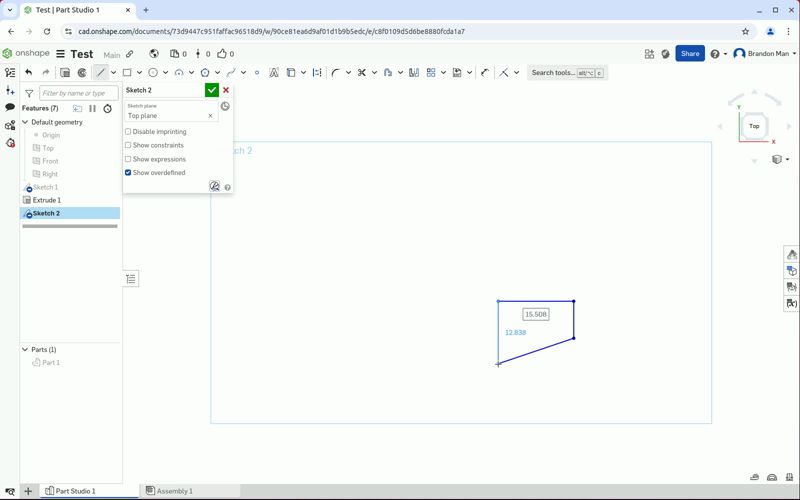
key(esc)
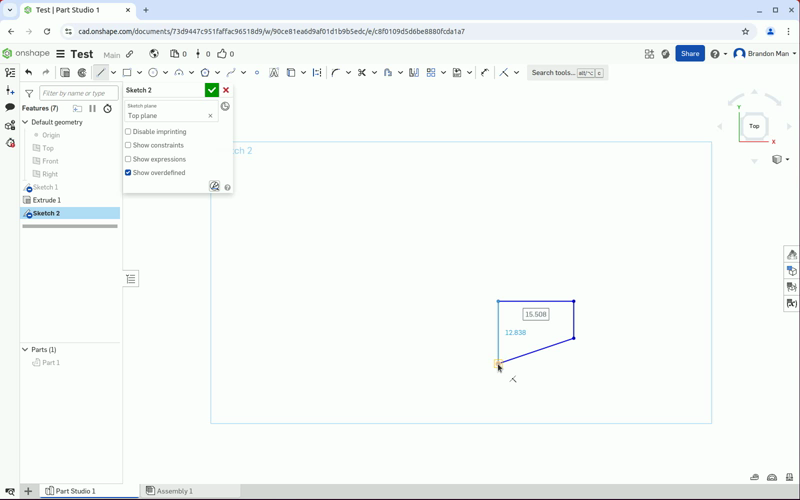
mouse_move(529, 344)
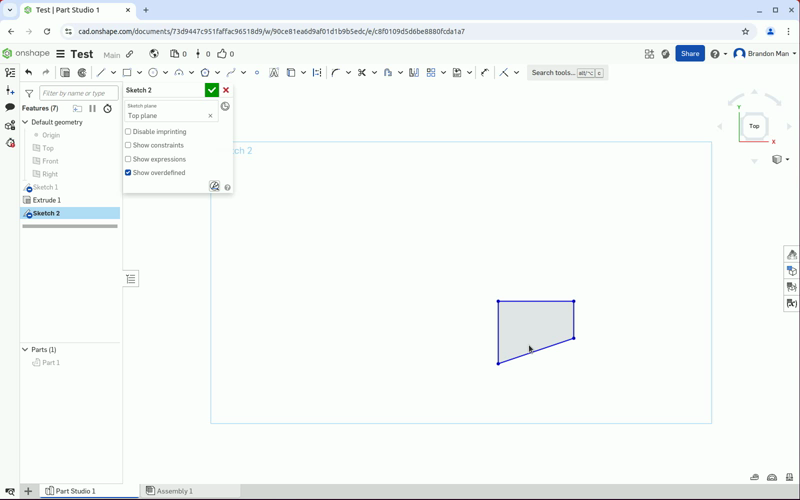
click(529, 344)
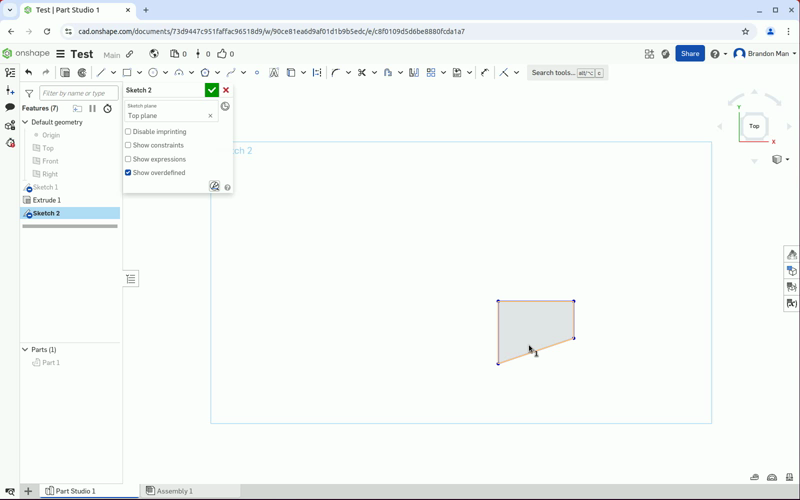
mouse_move(73, 352)
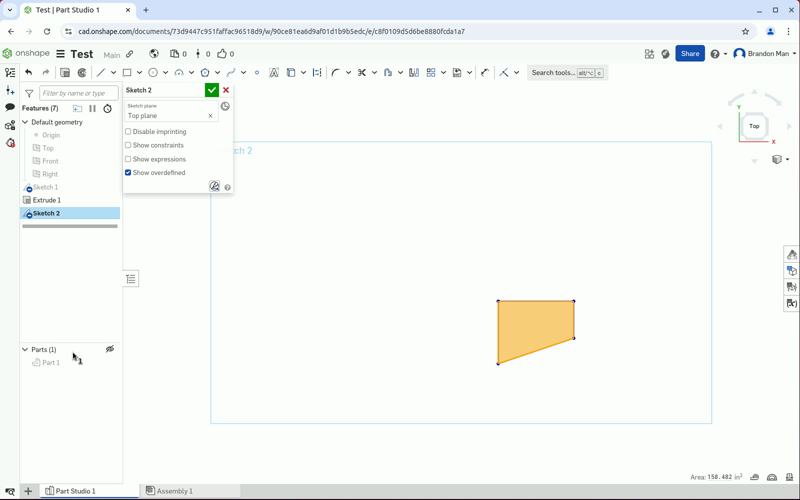
key(shift+y)
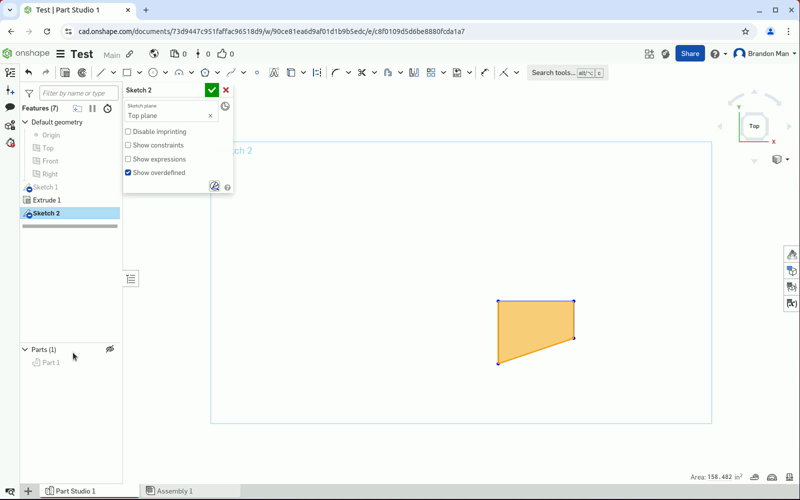
key(shift+e)
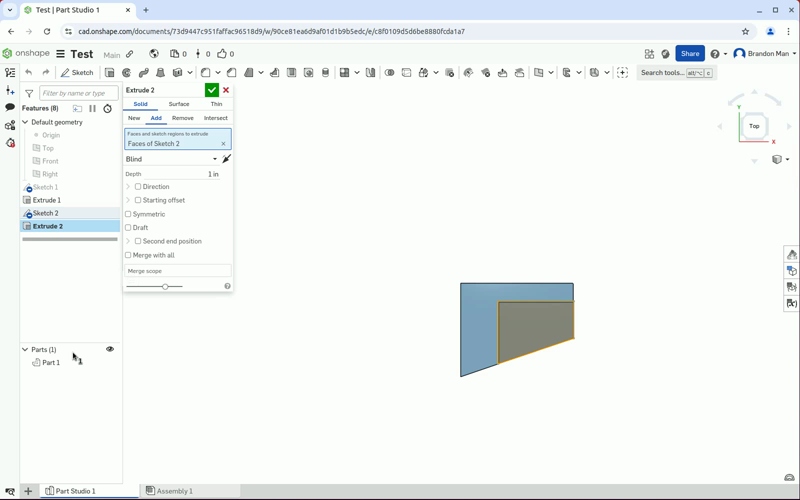
mouse_move(143, 106)
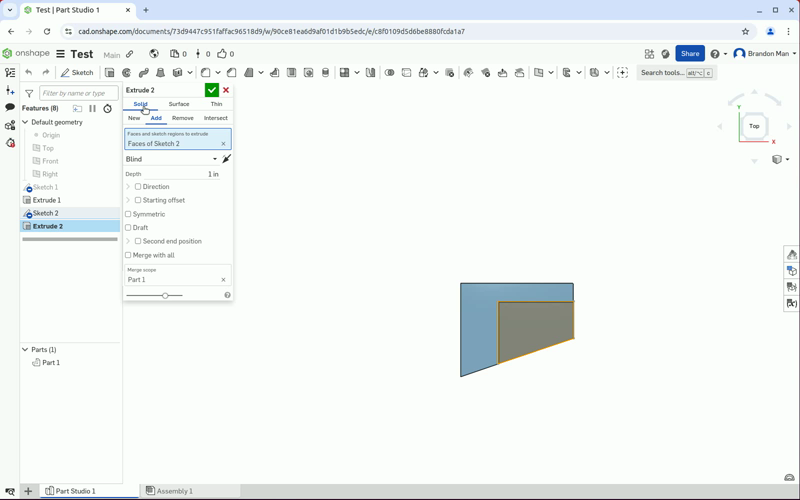
click(143, 106)
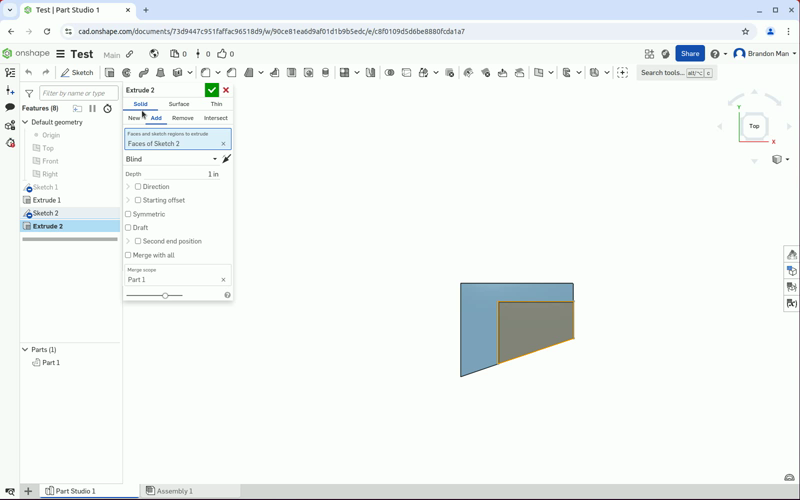
mouse_move(137, 120)
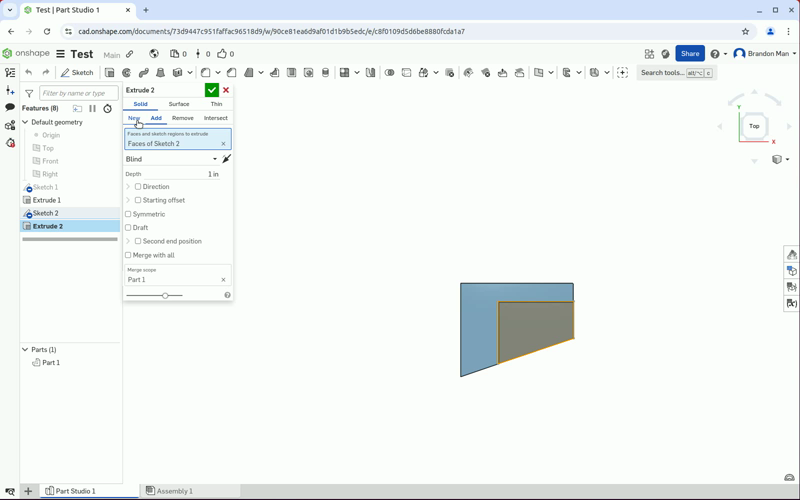
click(137, 120)
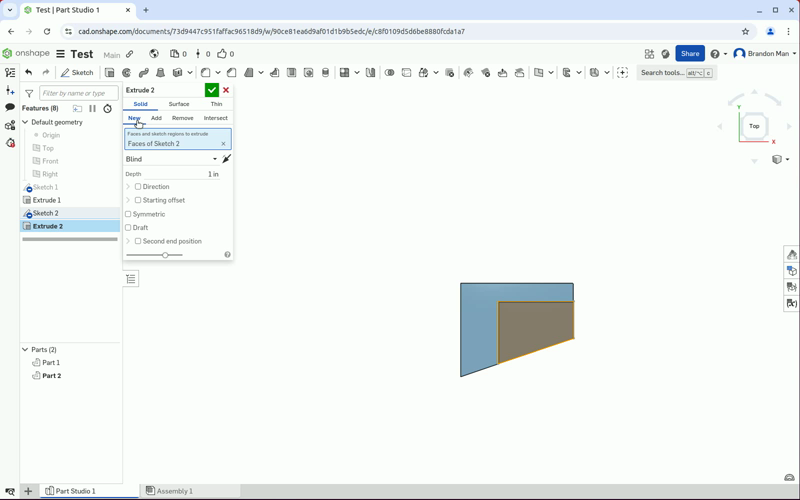
key(tab, 4)
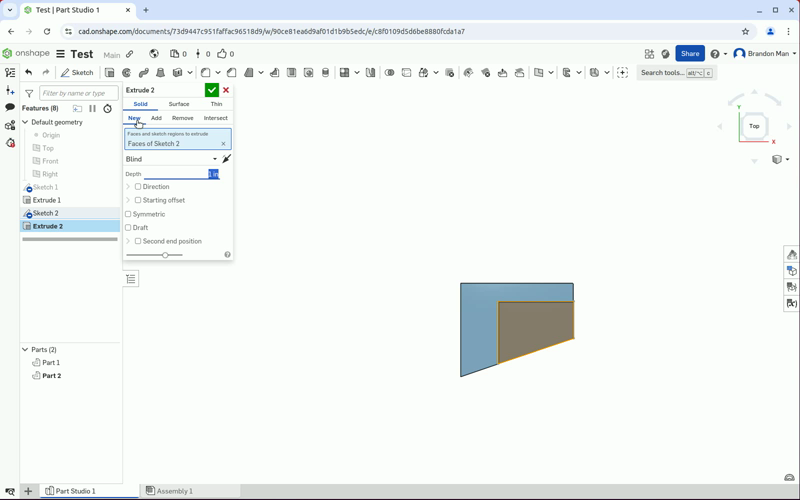
text(3.851)
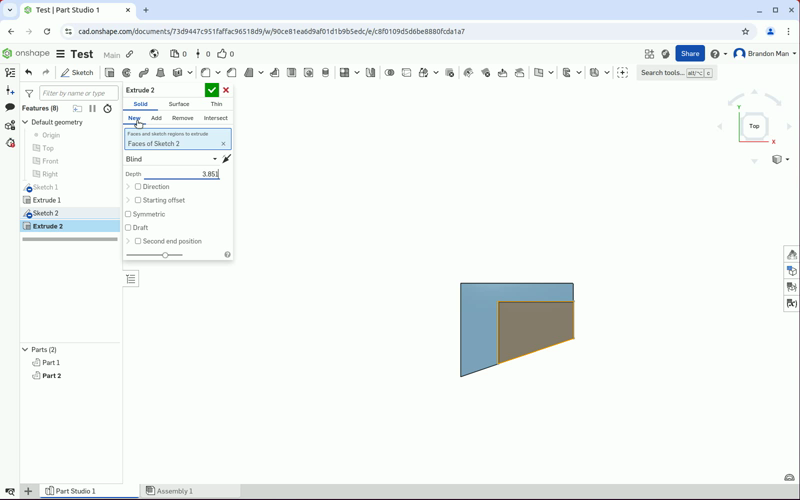
key(enter)
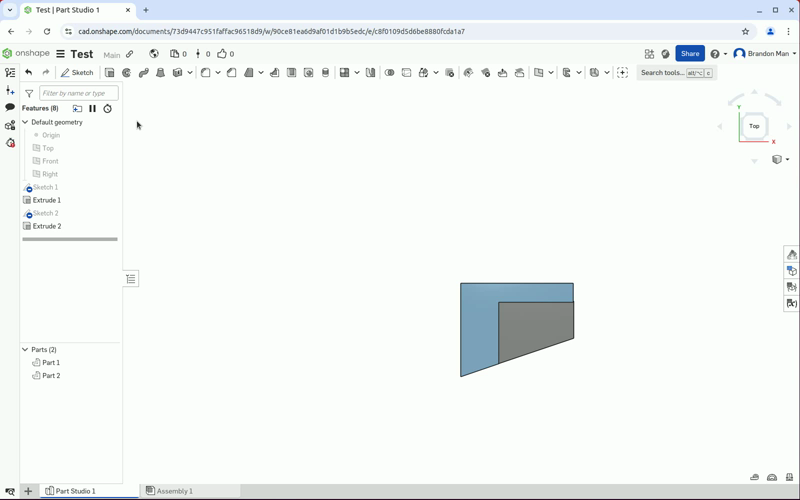
key(shift+h)
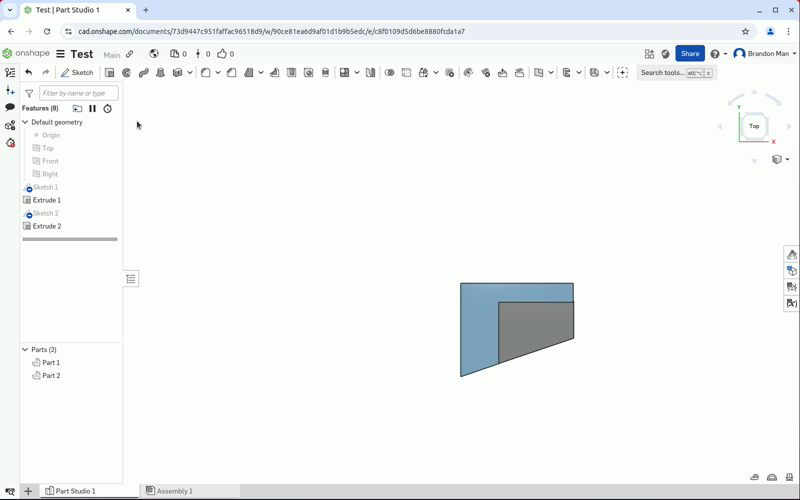
key(shift+h)
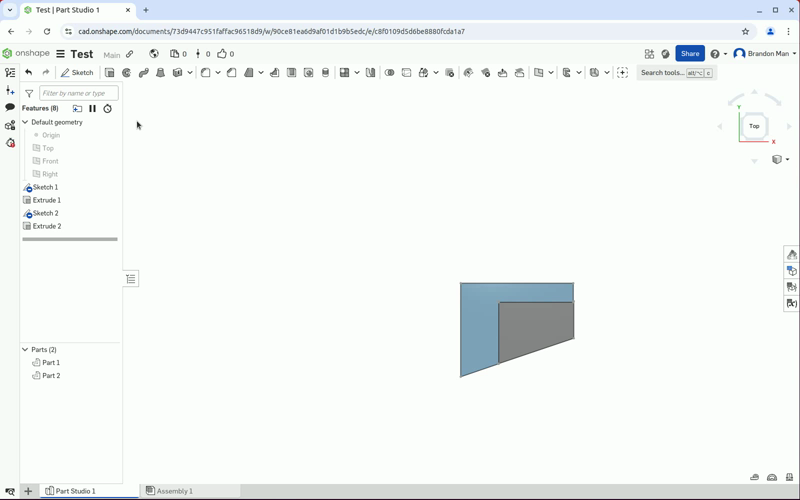
key(shift+7)
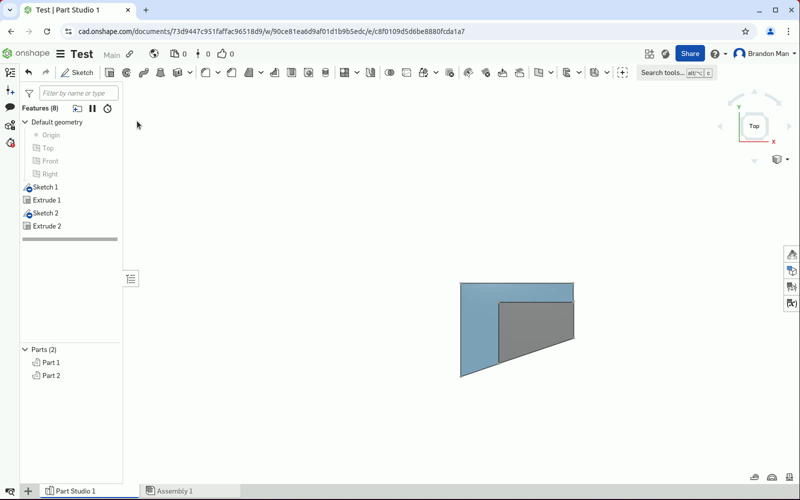
key(up, 3)
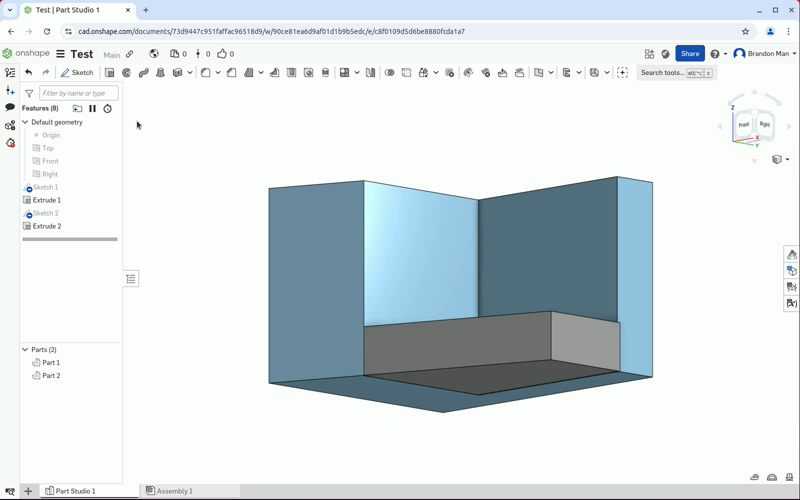
key(left, 3)
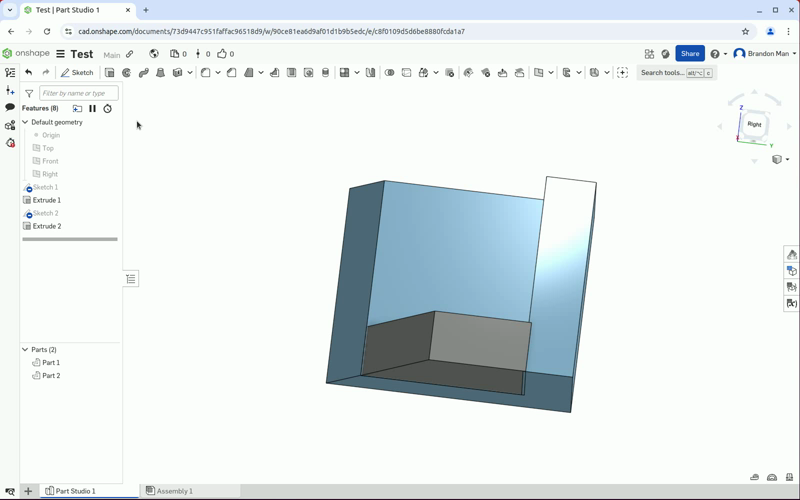
key(right, 3)
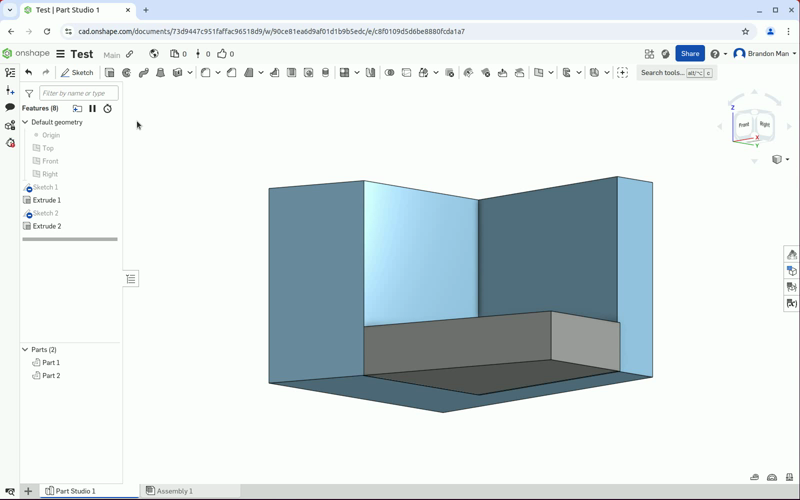
key(down, 3)
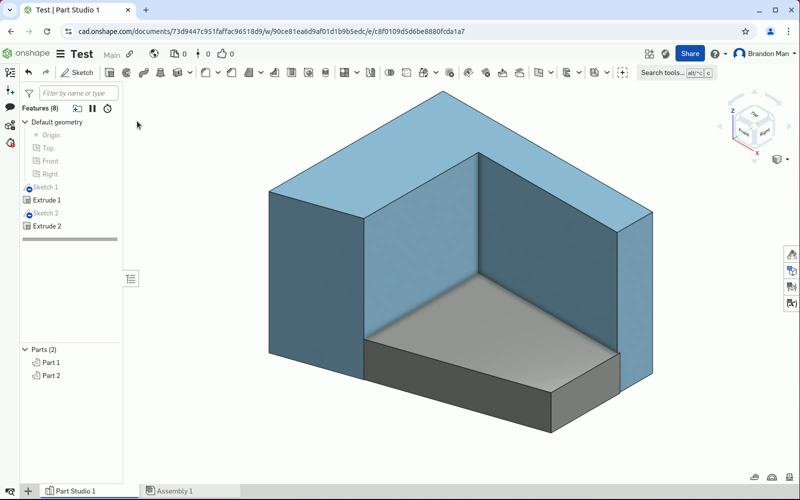
mouse_move(73, 189)
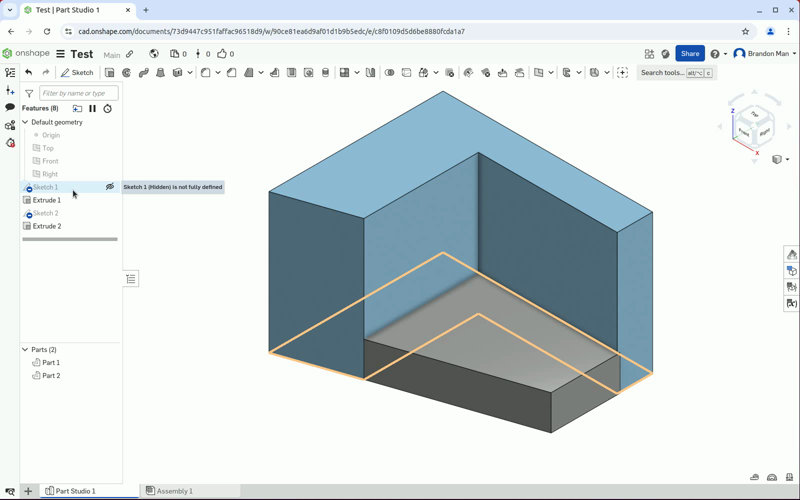
click(73, 189)